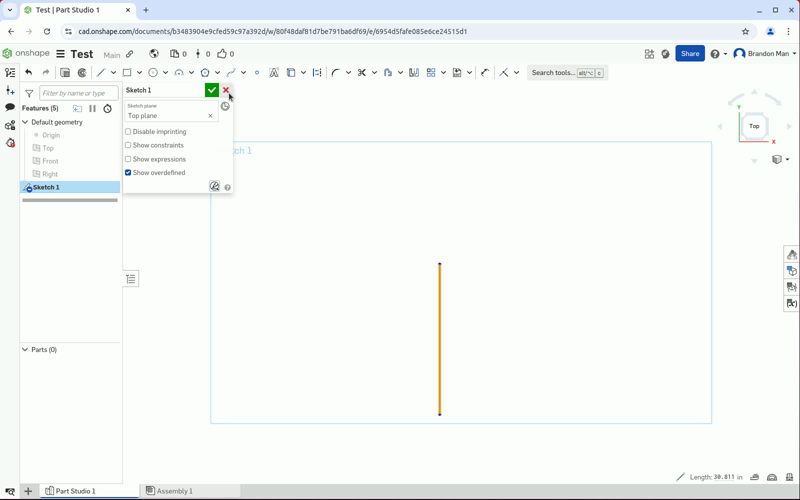
key(shift+h)
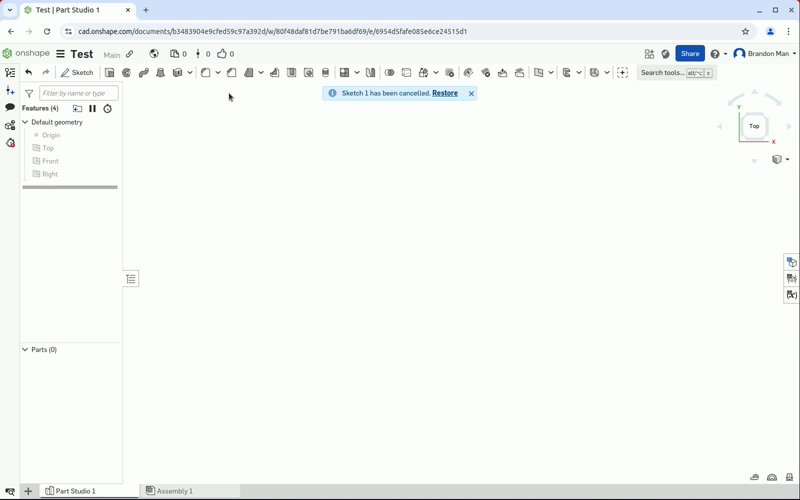
mouse_move(73, 352)
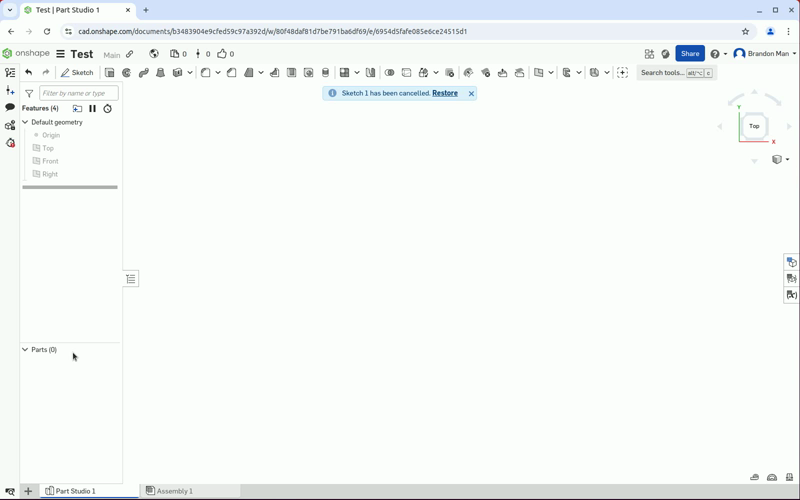
key(y)
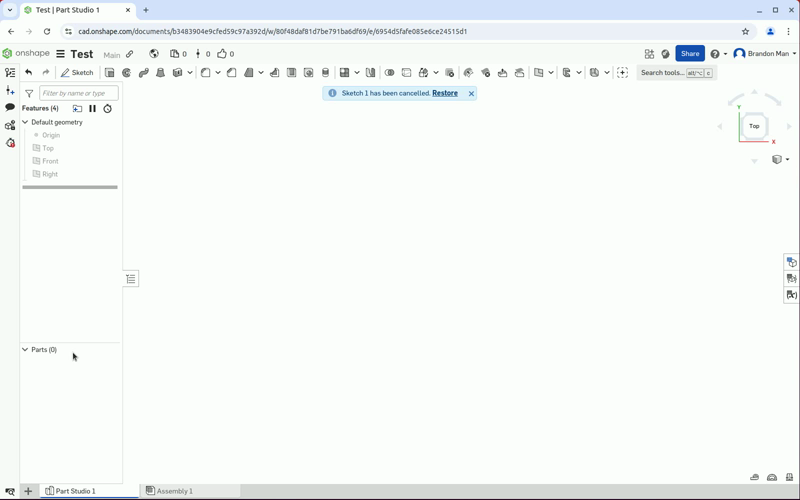
key(shift+p)
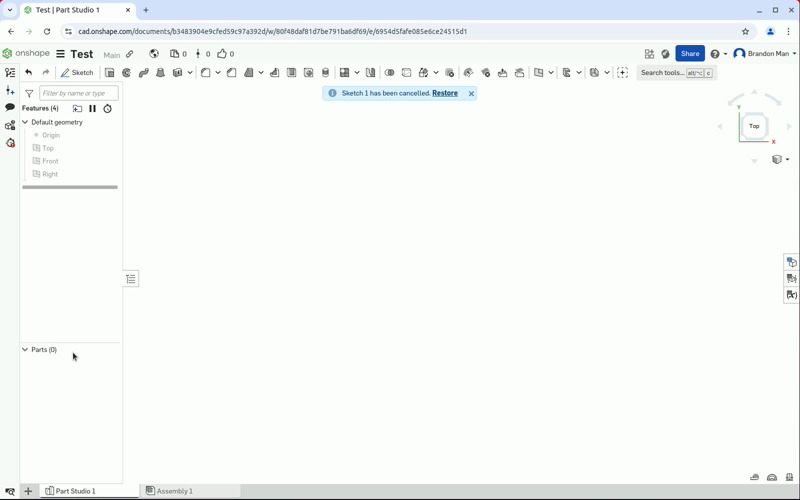
key(space)
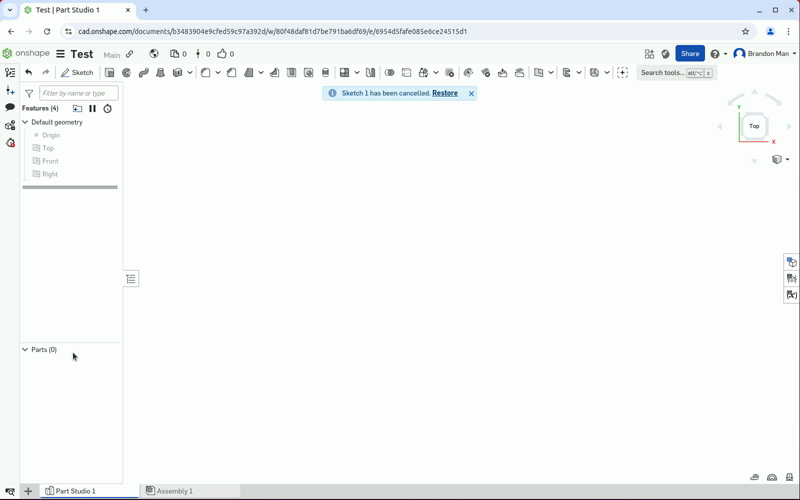
key_down(shift)
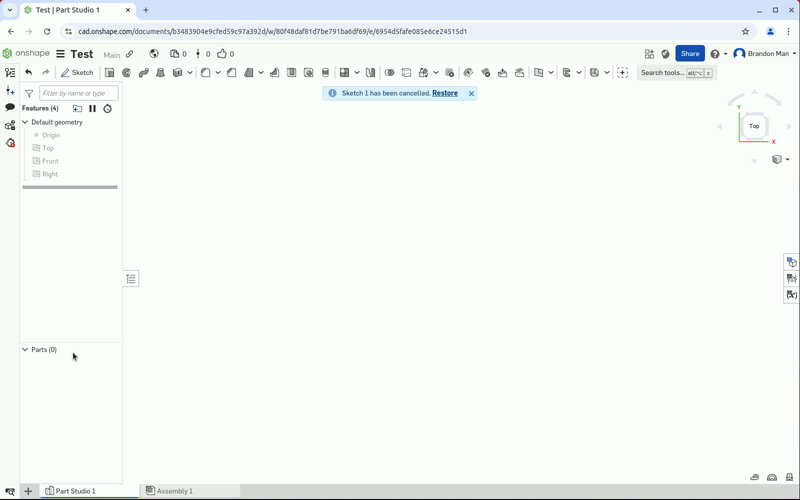
key(up)
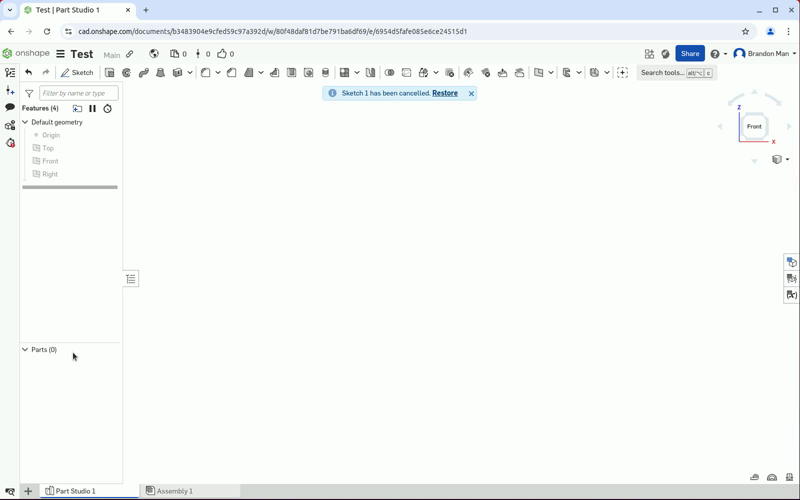
key_up(shift)
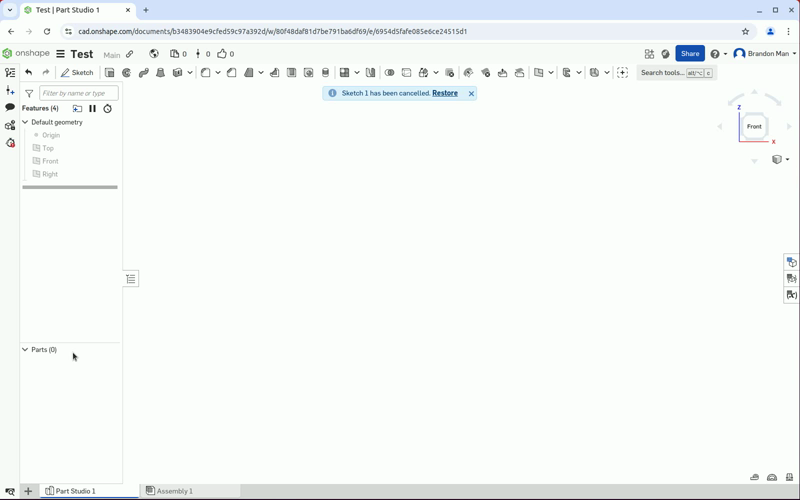
mouse_move(73, 352)
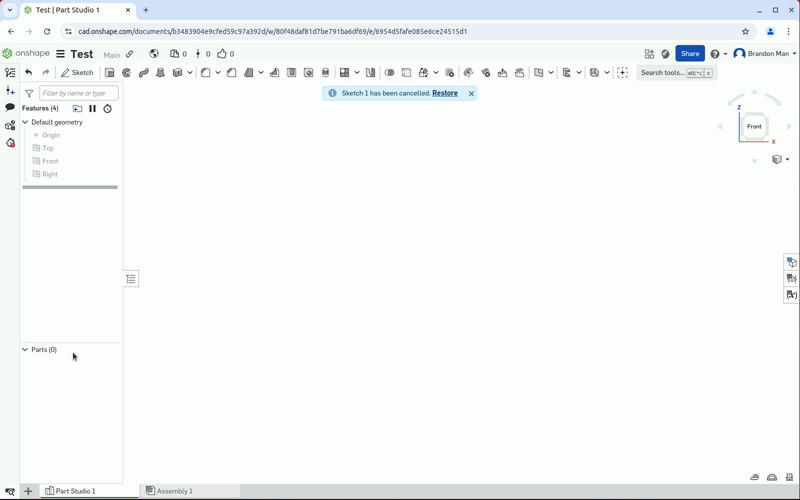
key(shift+y)
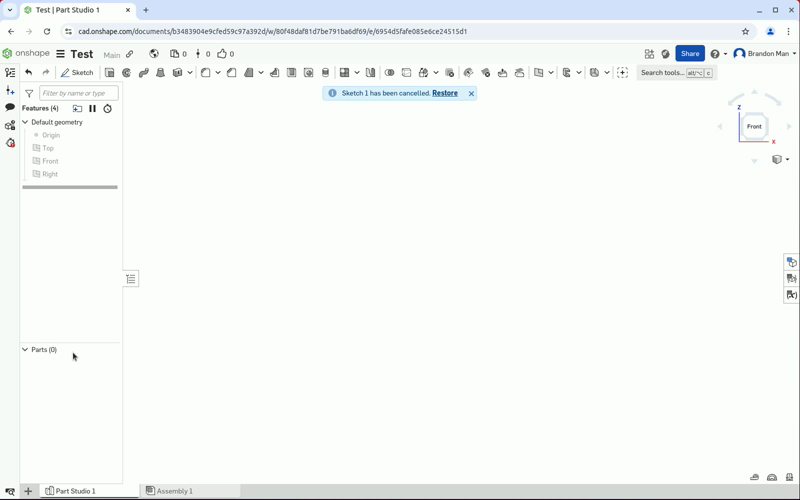
key(shift+s)
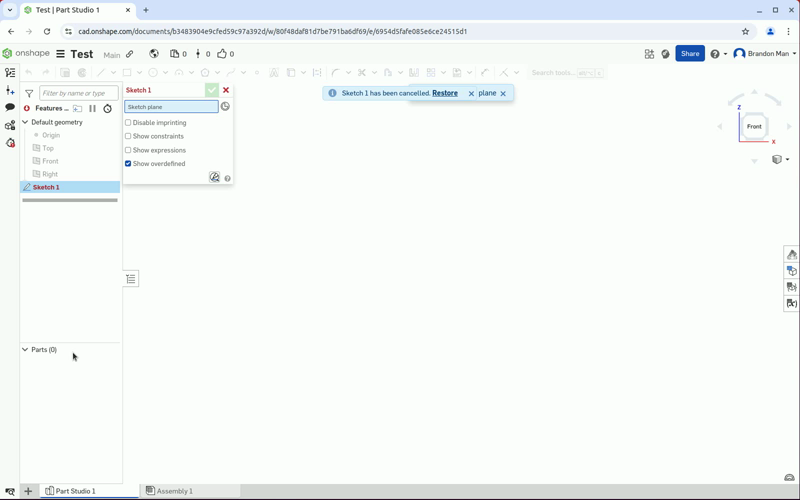
mouse_move(73, 163)
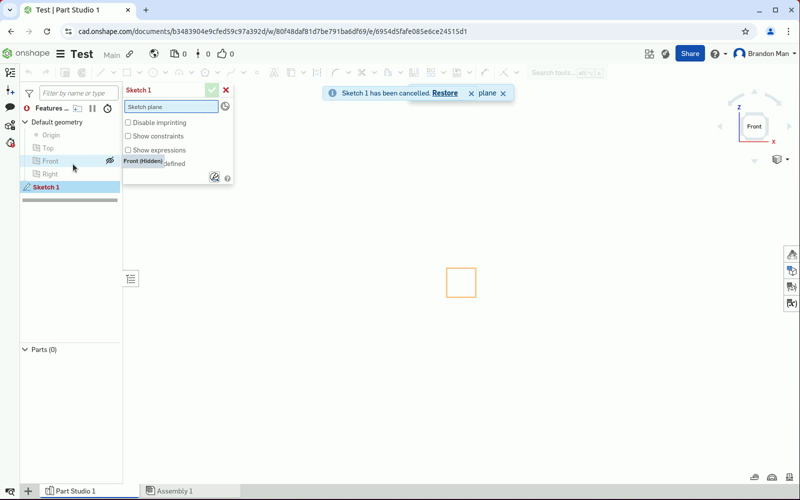
click(73, 163)
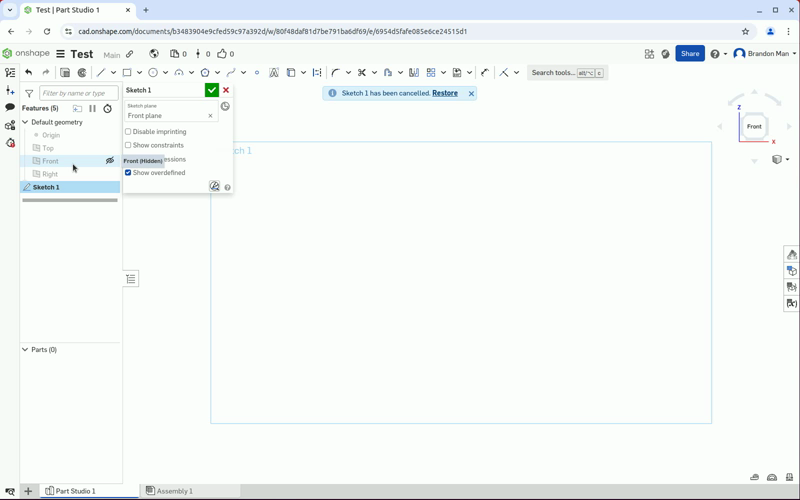
mouse_move(73, 352)
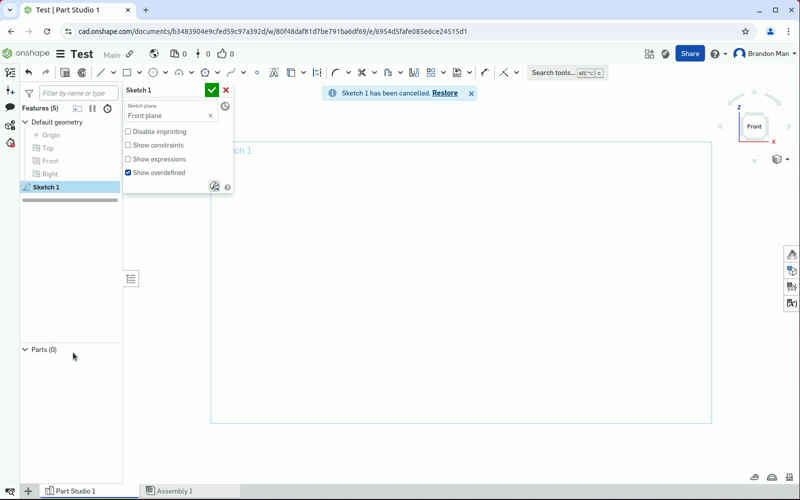
key(y)
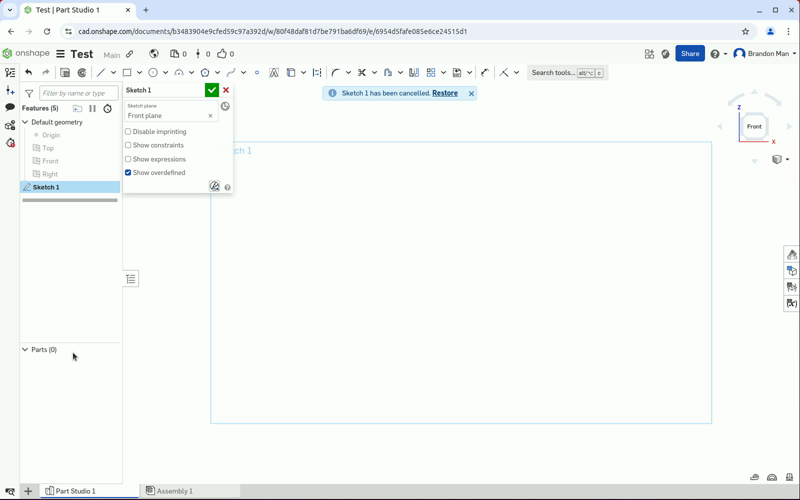
key(c)
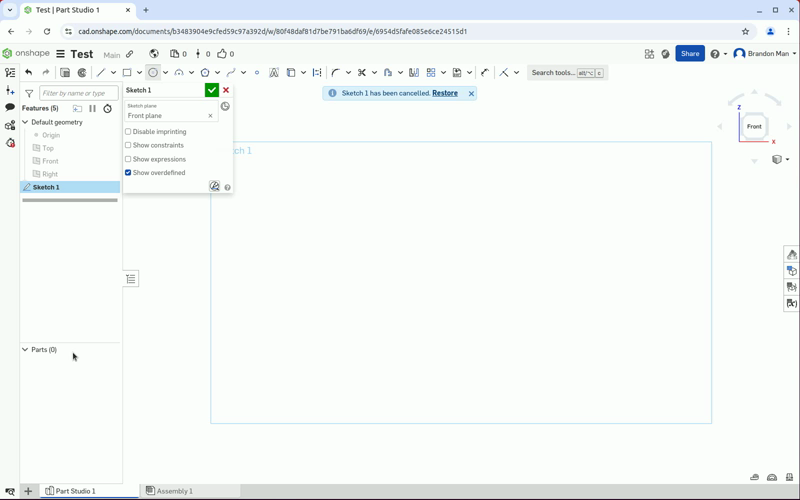
key_down(shift)
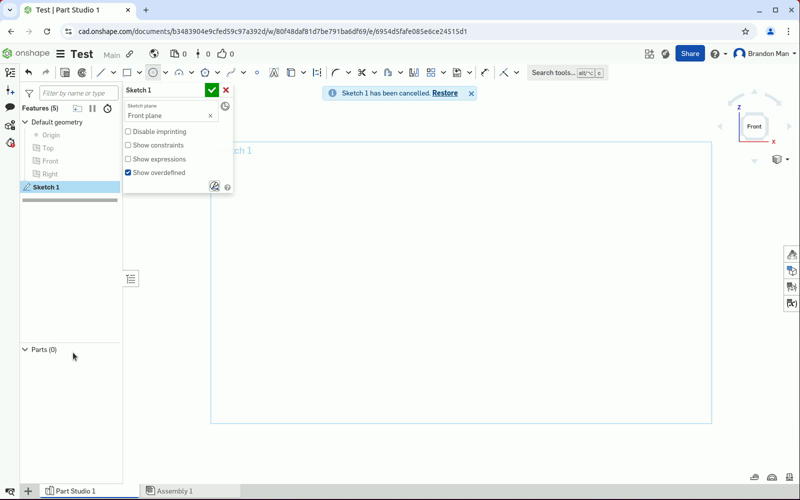
mouse_move(398, 381)
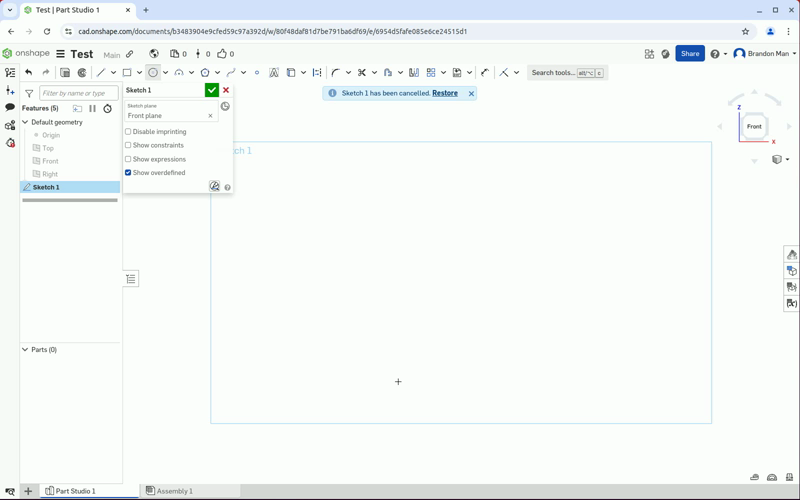
click(398, 381)
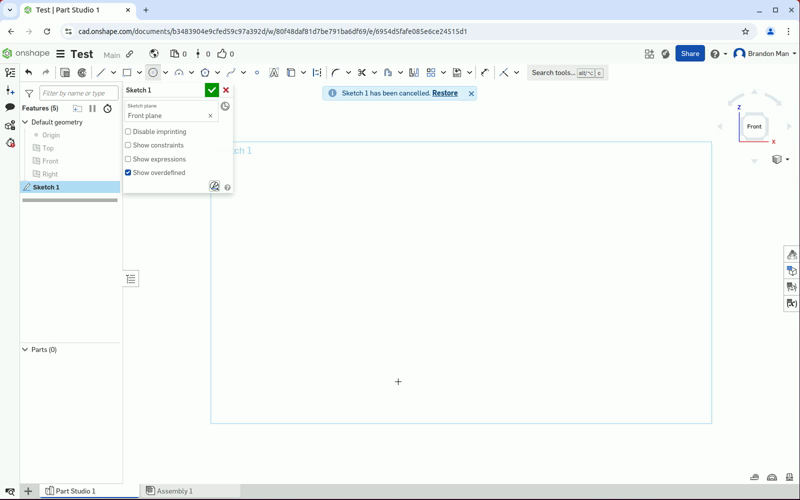
key_up(shift)
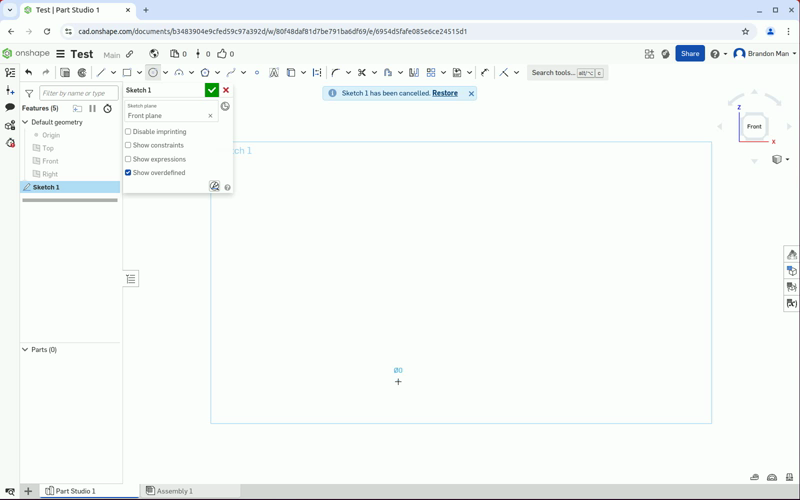
mouse_move(412, 381)
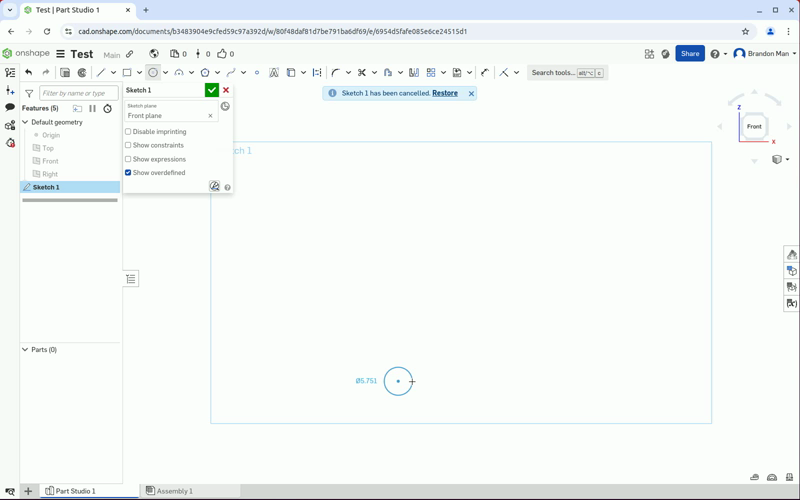
click(412, 381)
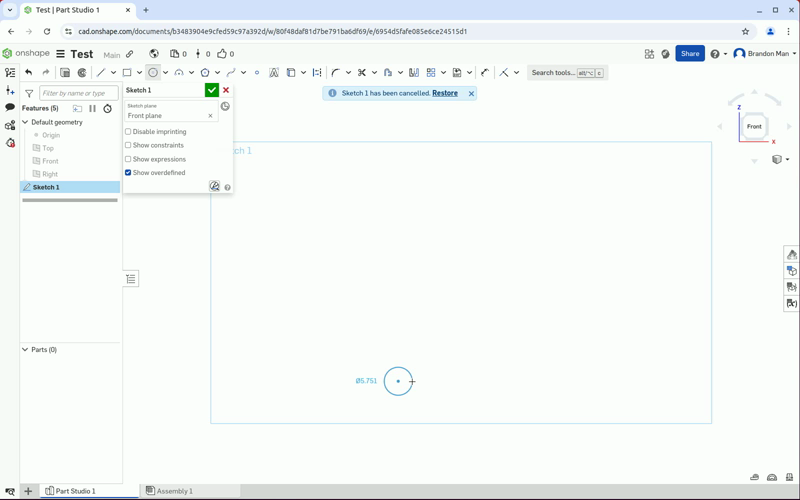
key(esc)
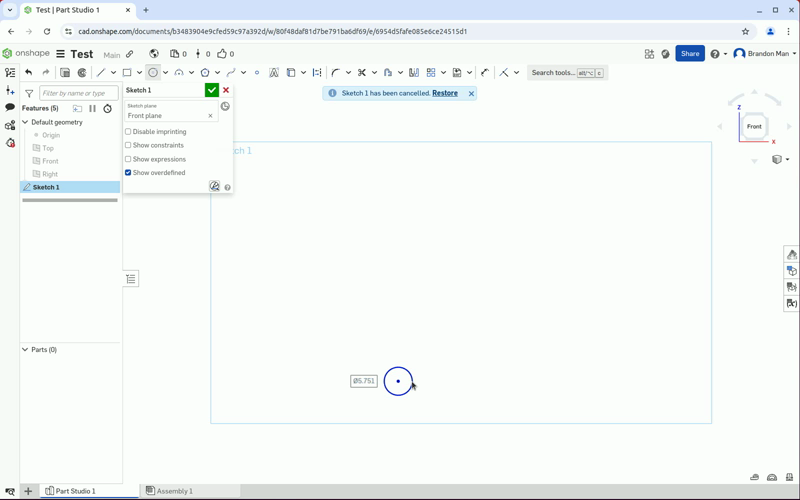
key(c)
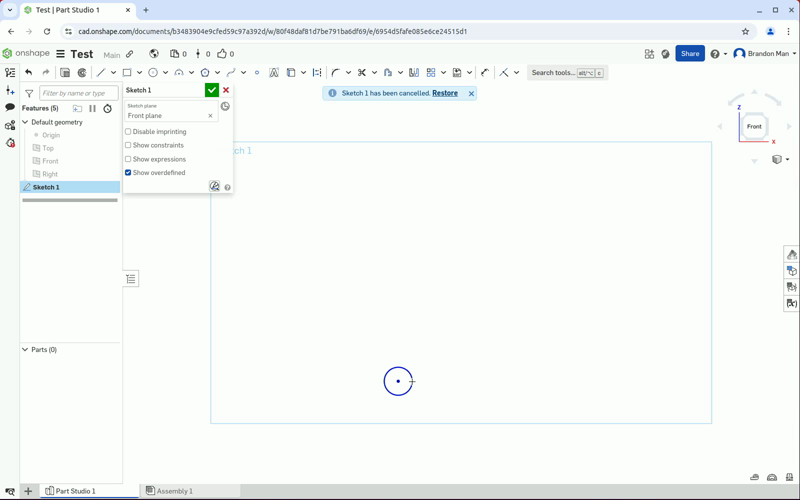
key_down(shift)
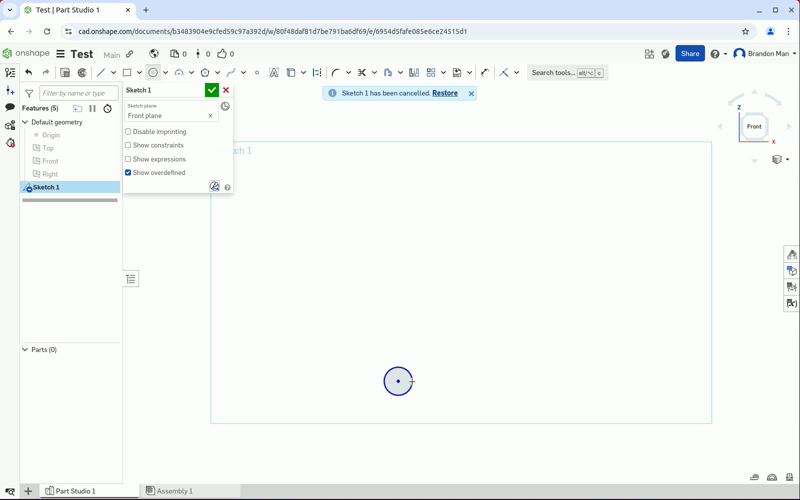
mouse_move(398, 381)
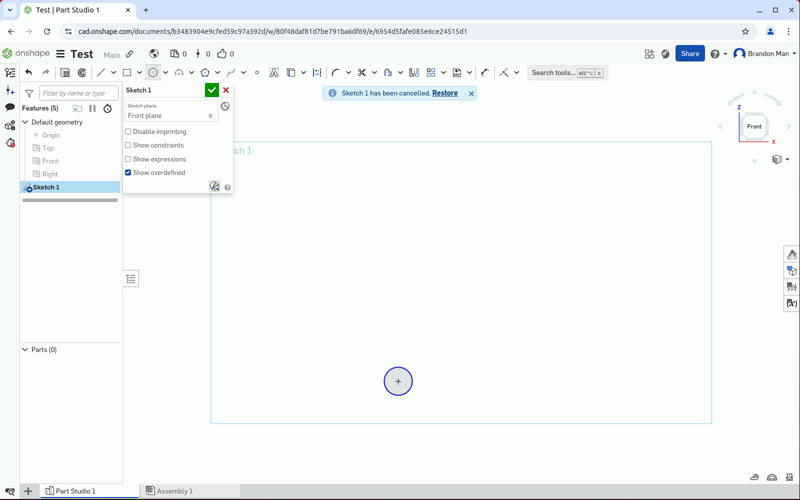
click(398, 381)
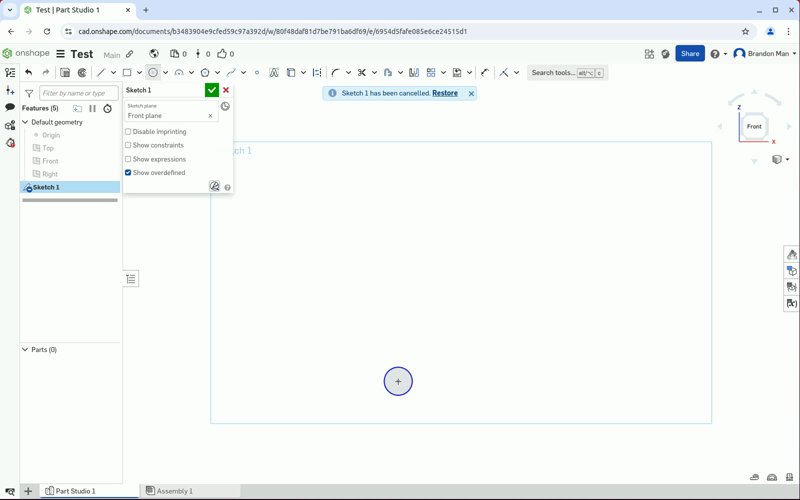
key_up(shift)
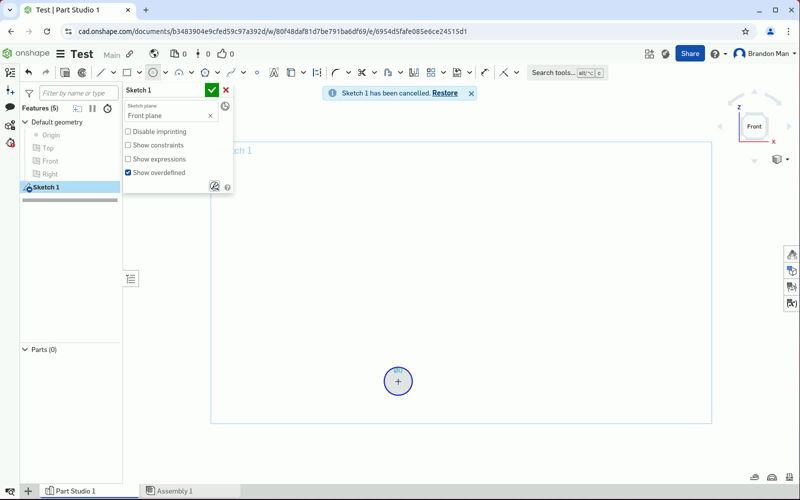
mouse_move(404, 381)
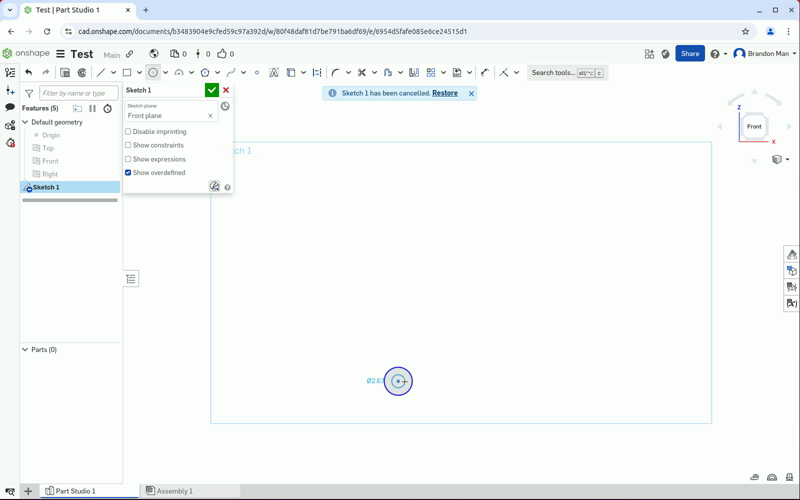
click(404, 381)
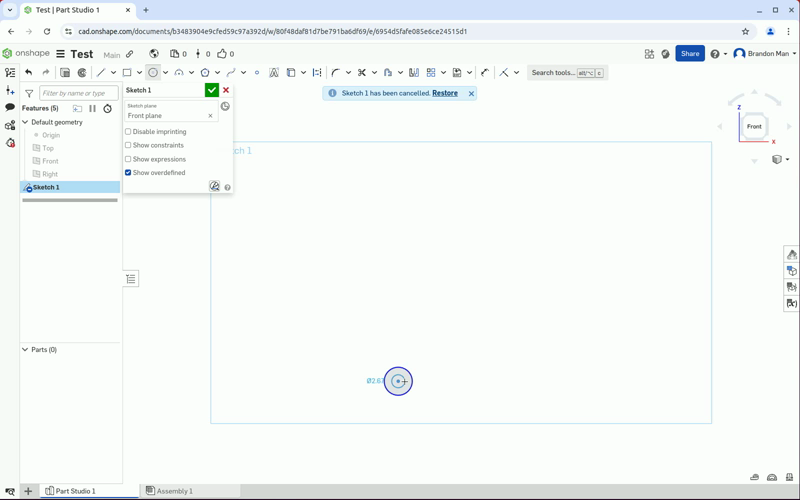
key(esc)
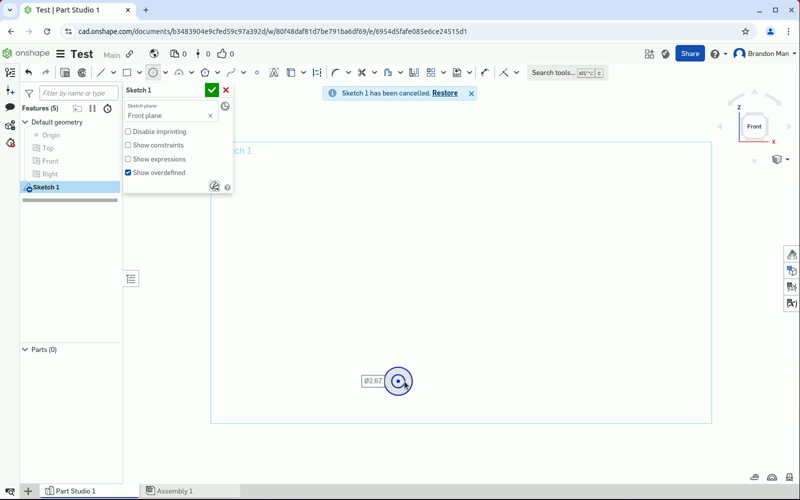
mouse_move(389, 387)
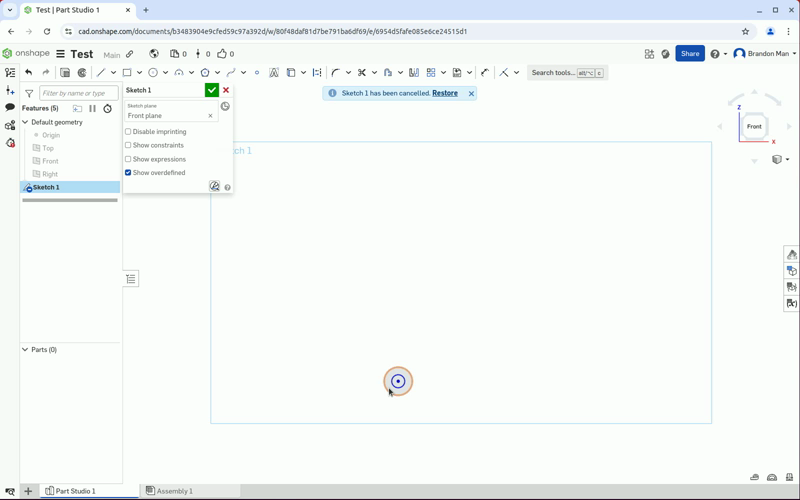
scroll(6)
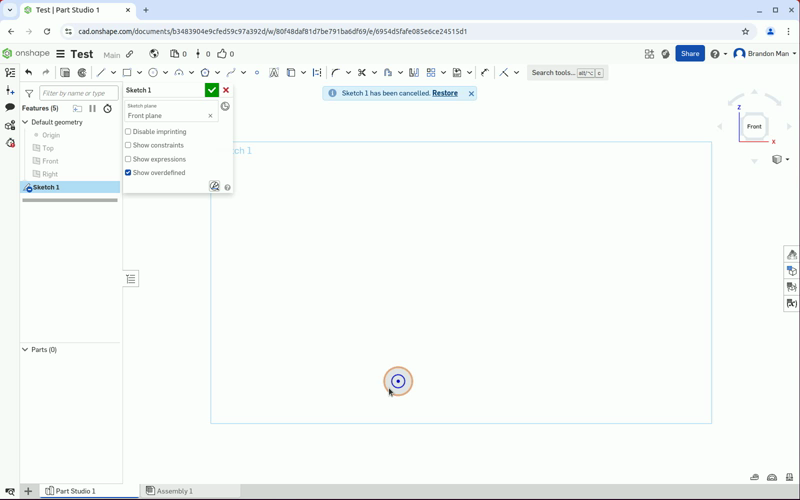
scroll(6)
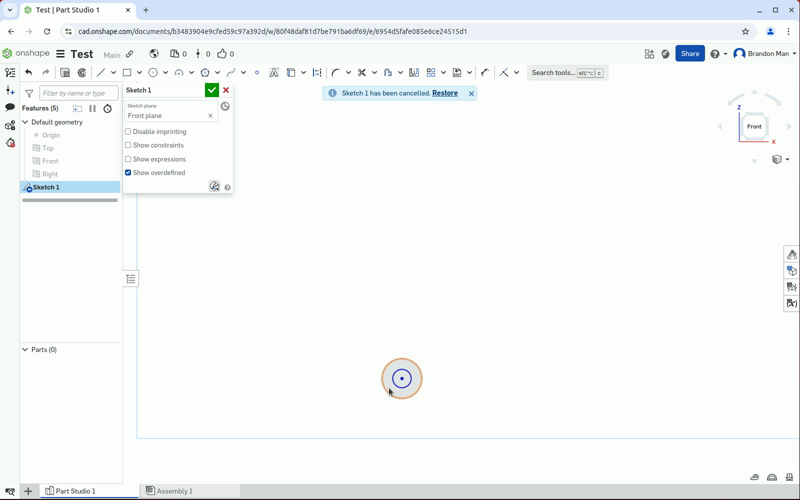
scroll(6)
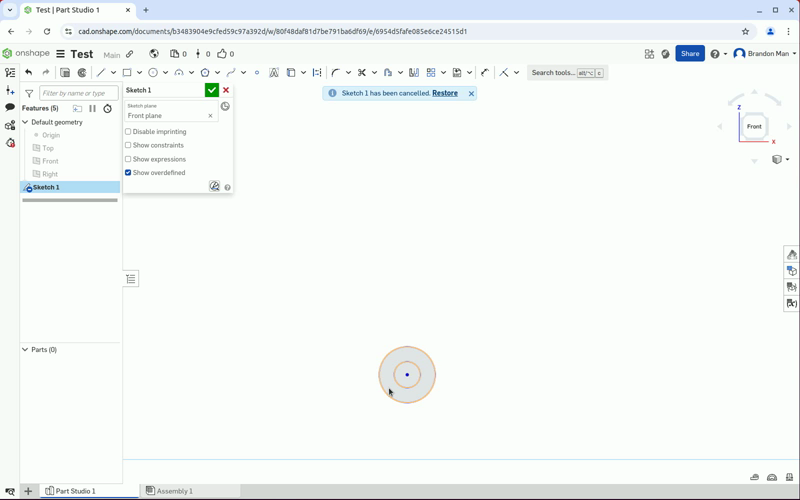
scroll(6)
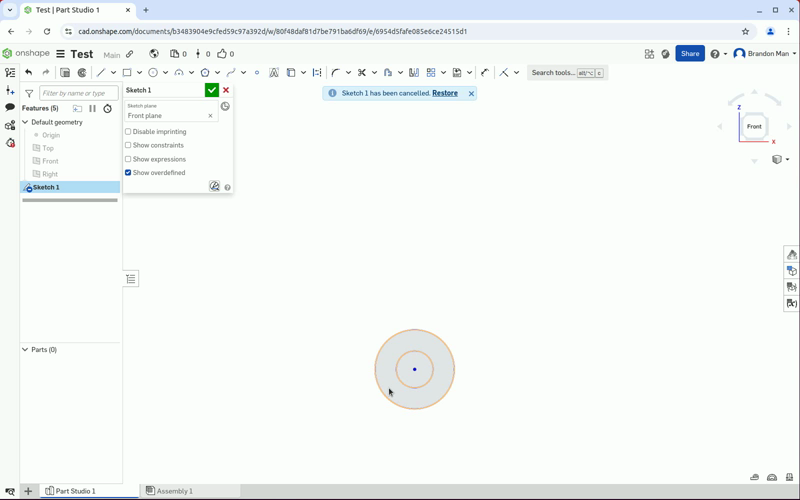
scroll(6)
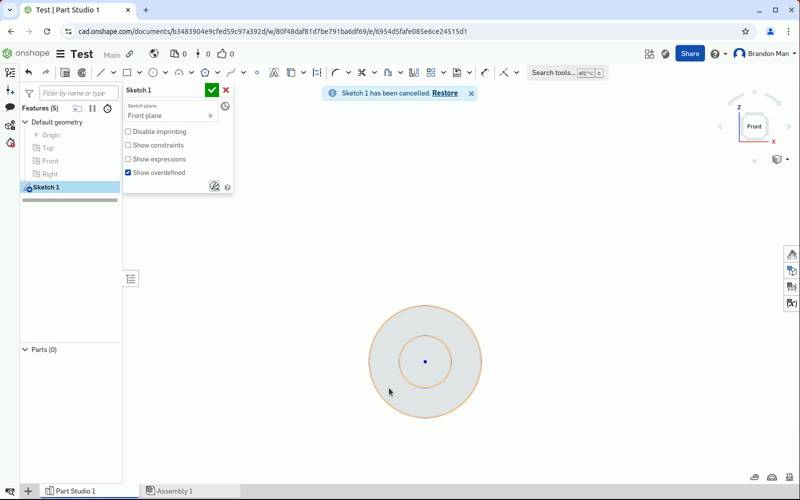
scroll(6)
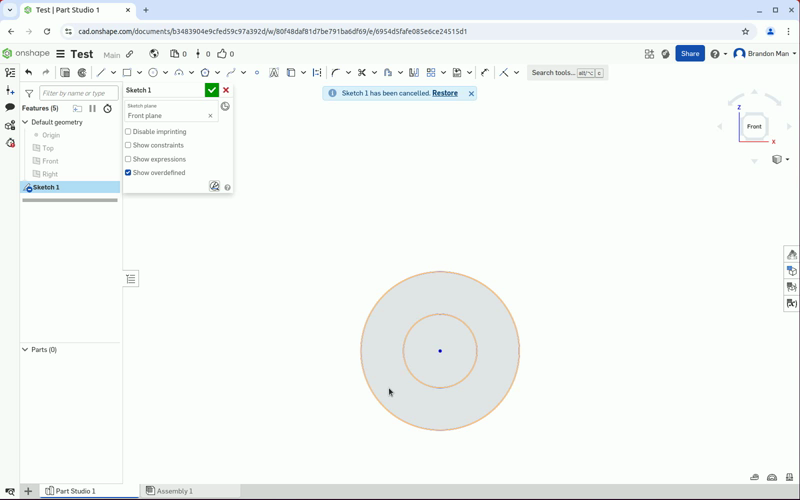
scroll(6)
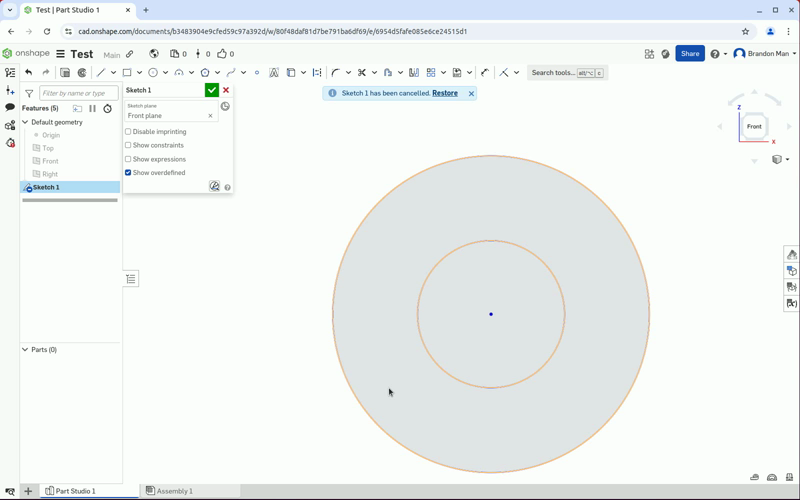
click(389, 387)
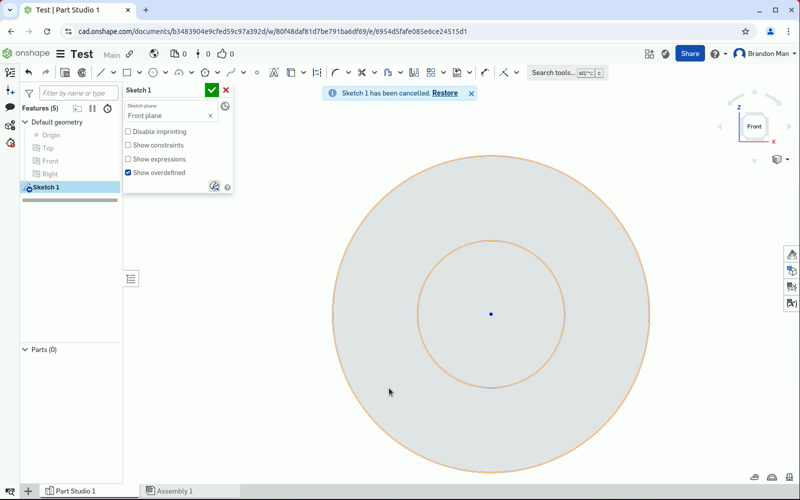
scroll(-6)
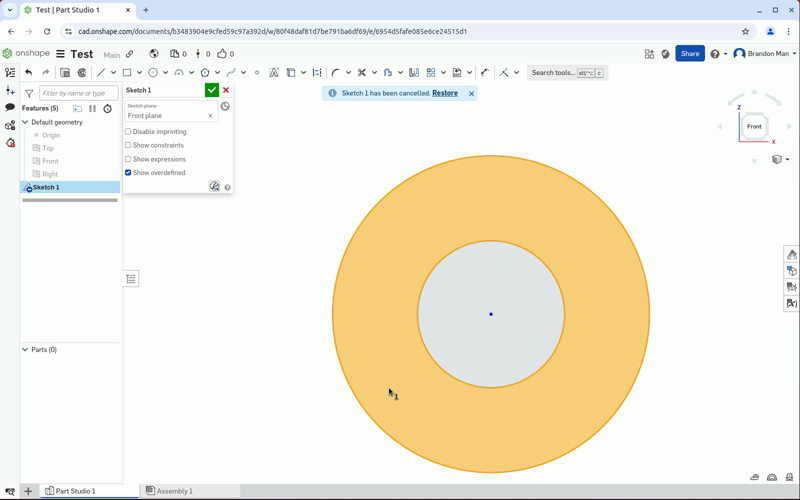
scroll(-6)
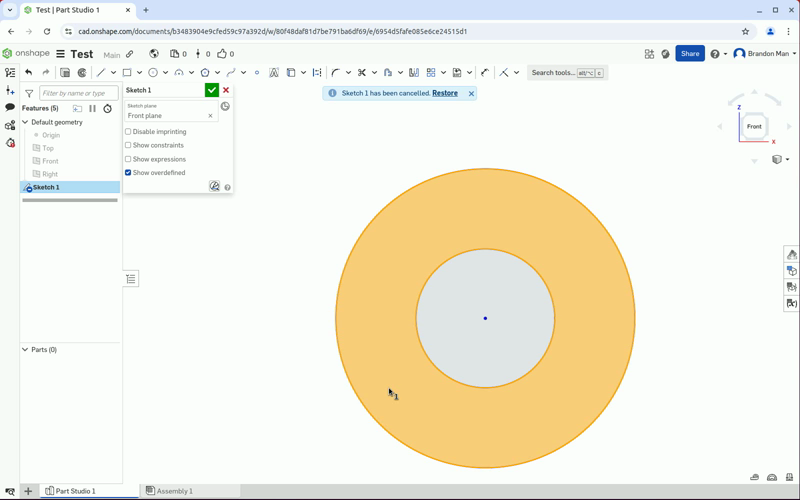
scroll(-6)
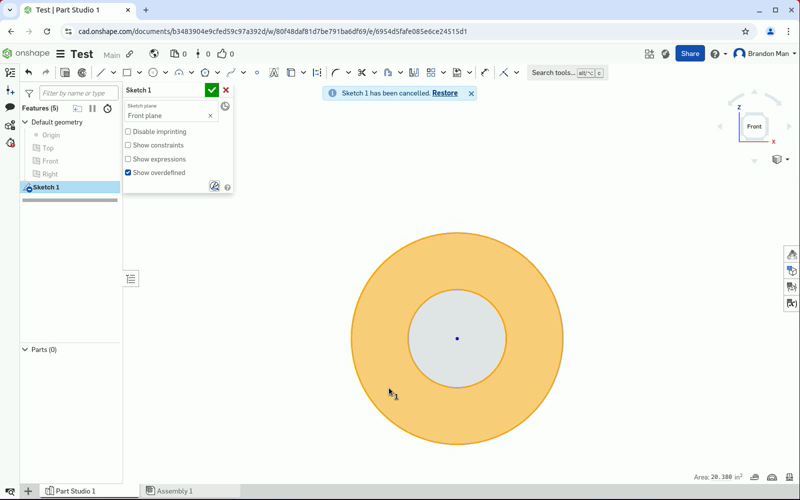
scroll(-6)
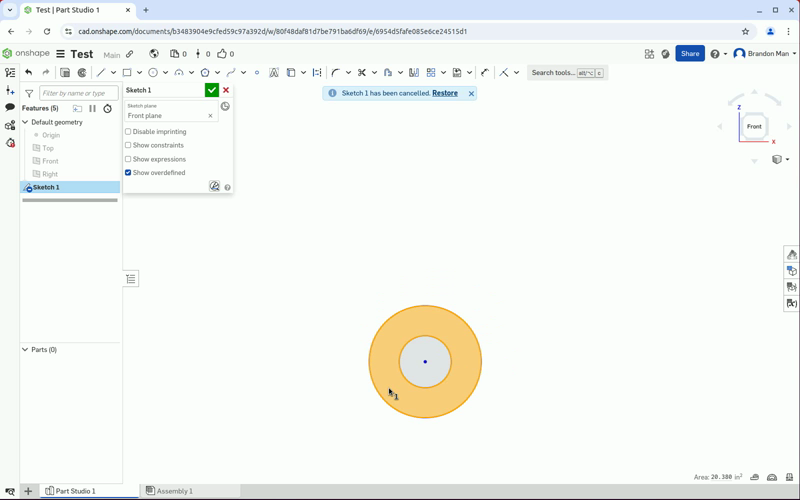
scroll(-6)
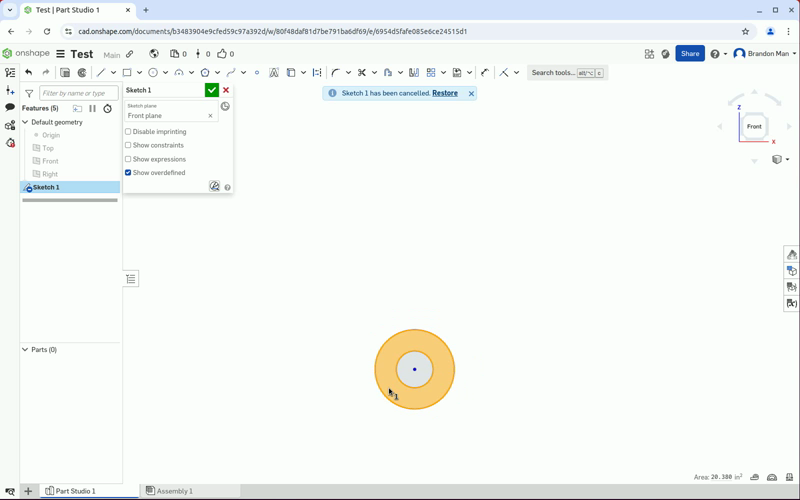
scroll(-6)
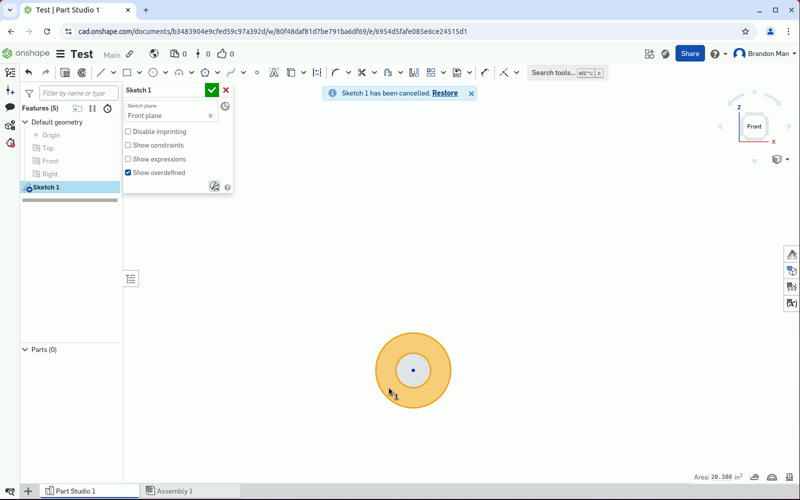
scroll(-6)
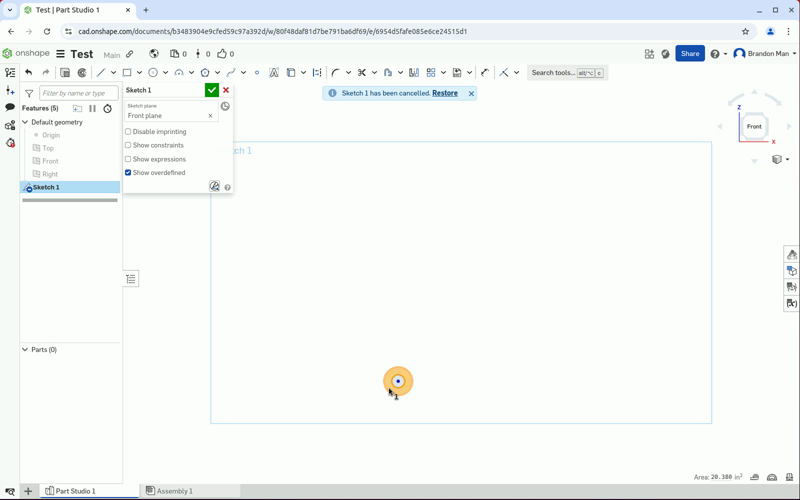
mouse_move(73, 352)
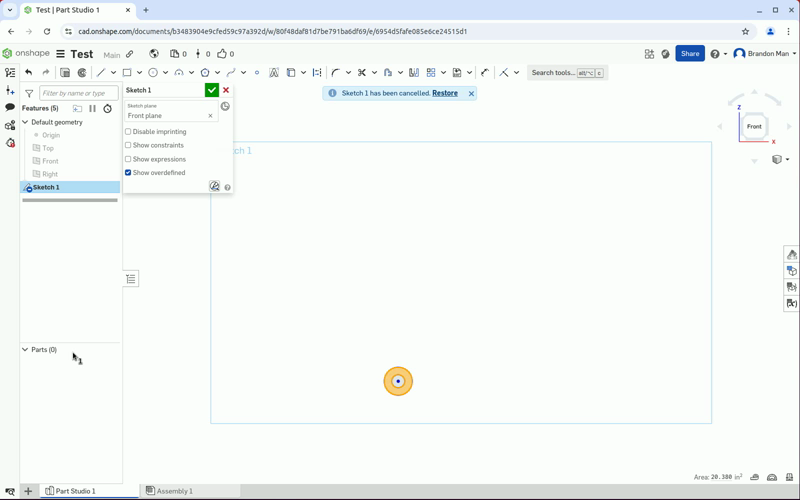
key(shift+y)
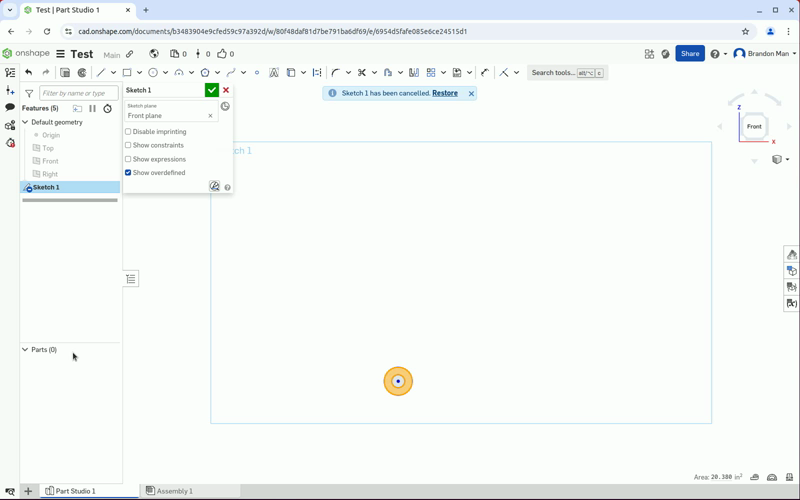
key(shift+e)
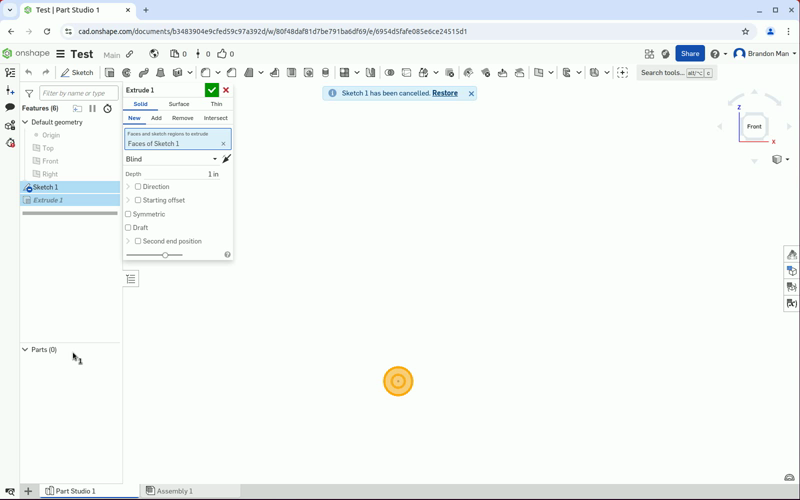
mouse_move(143, 106)
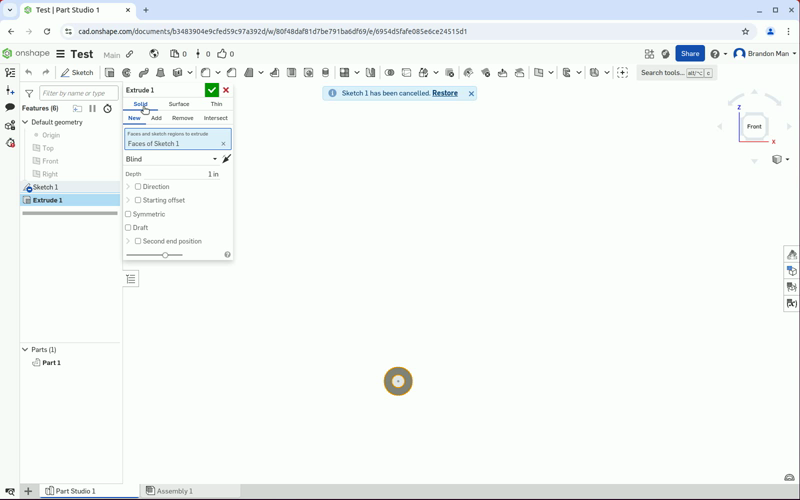
click(143, 106)
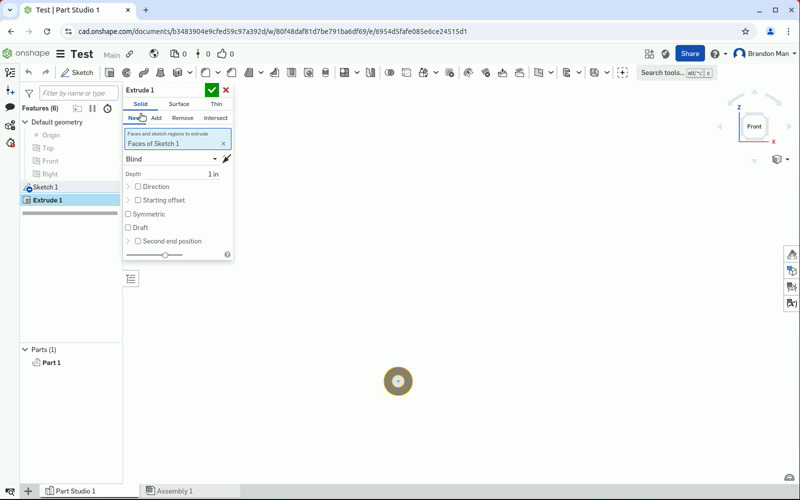
mouse_move(137, 120)
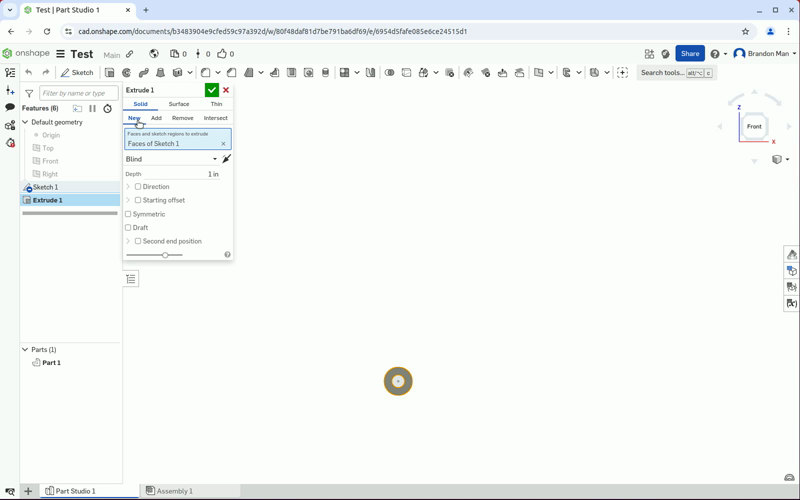
click(137, 120)
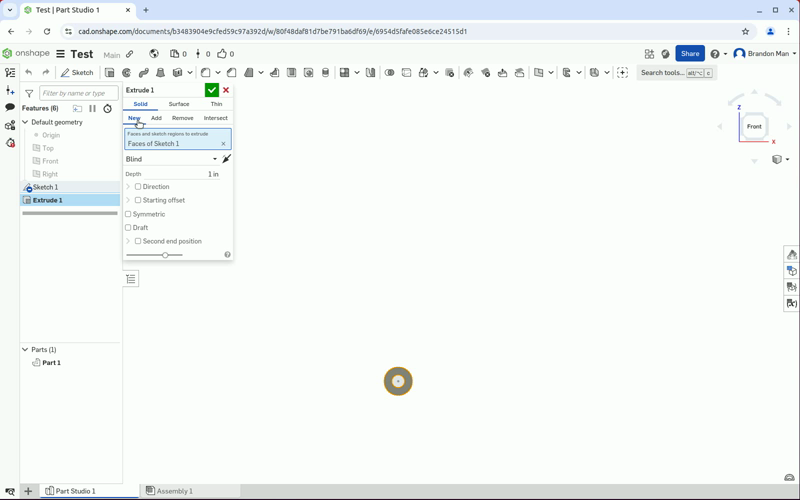
key(tab, 4)
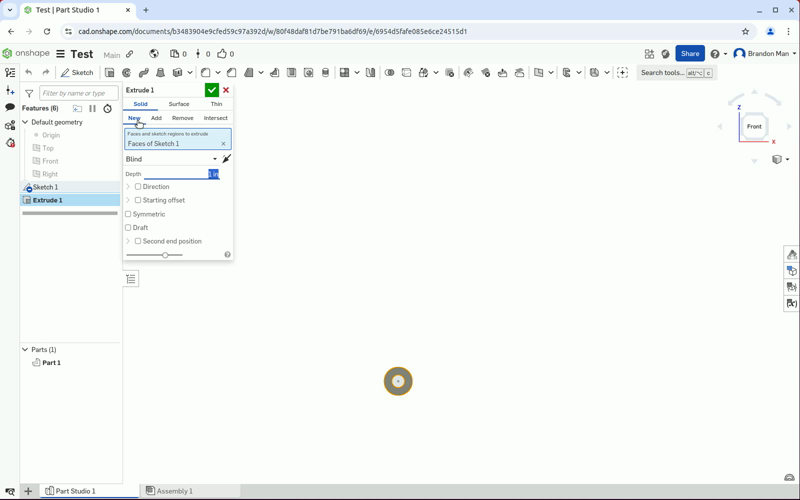
text(4.574)
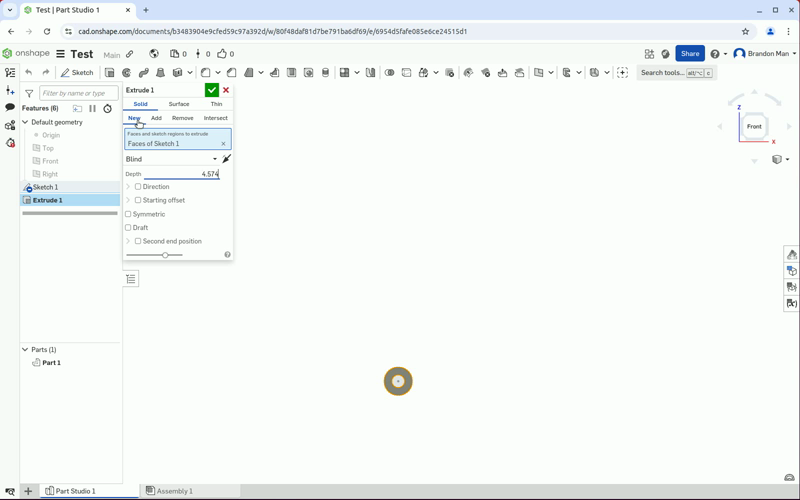
key(enter)
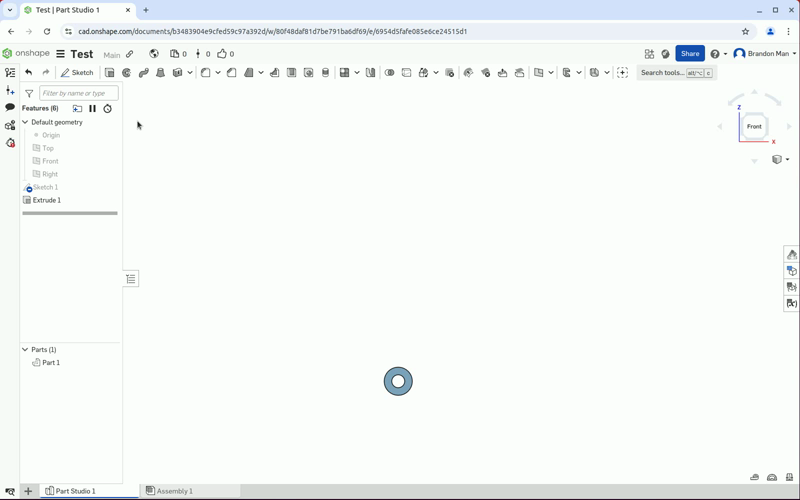
key(shift+h)
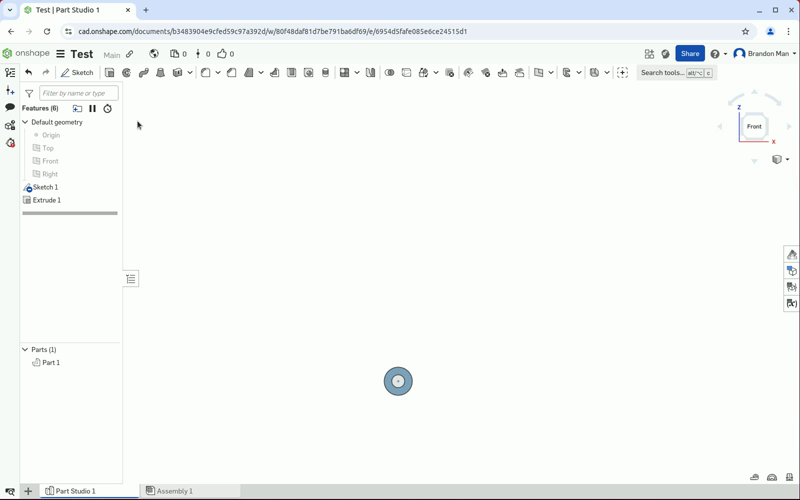
key(shift+h)
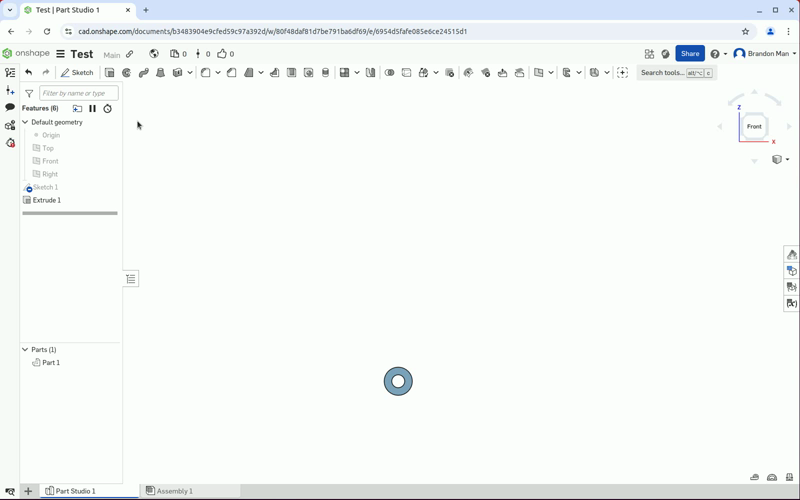
mouse_move(73, 189)
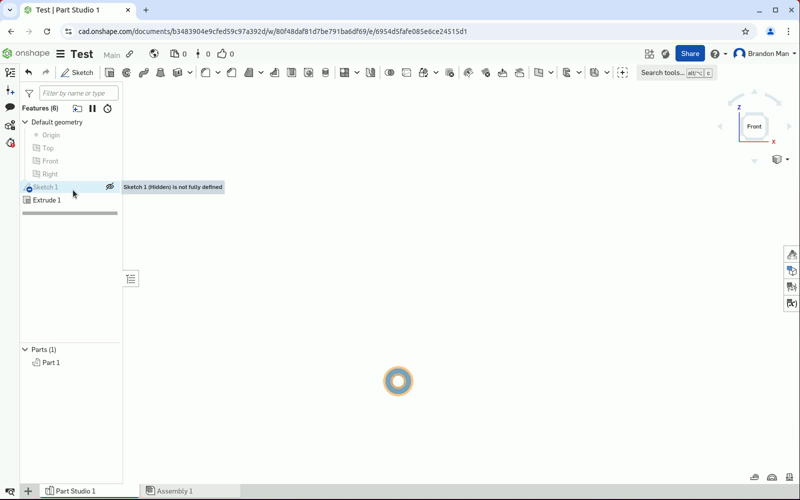
click(73, 189)
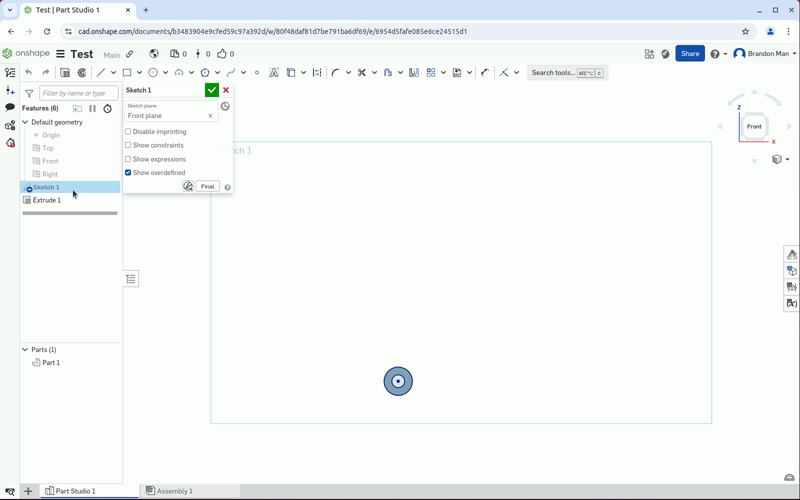
mouse_move(229, 92)
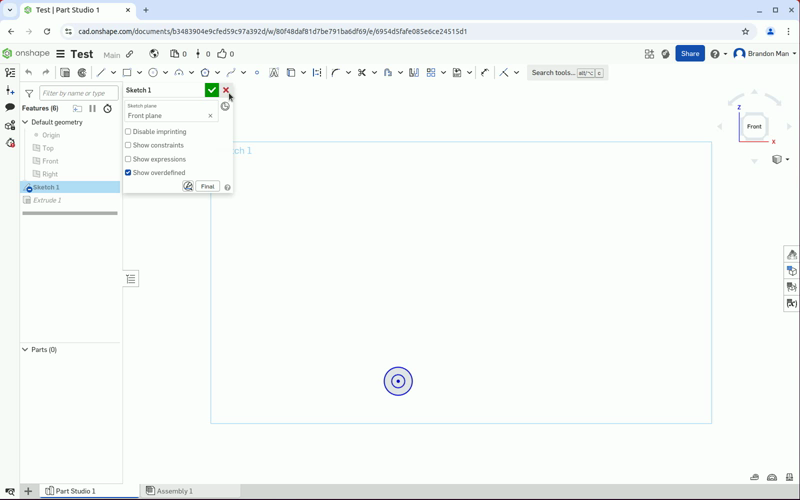
click(229, 92)
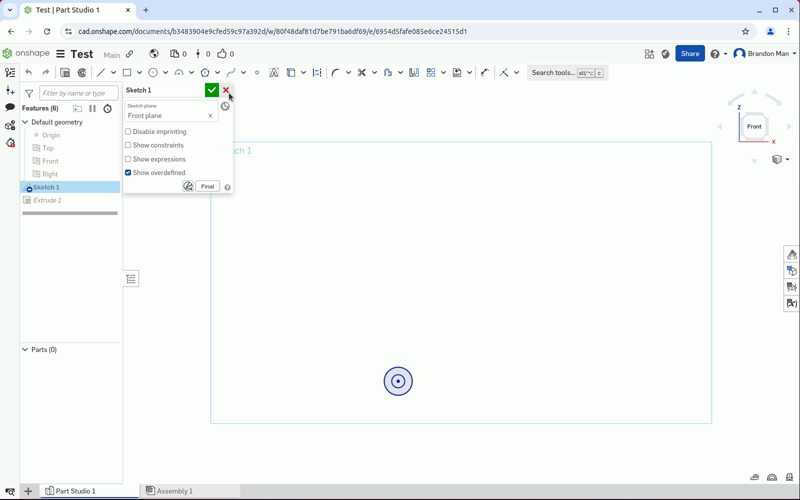
key(shift+s)
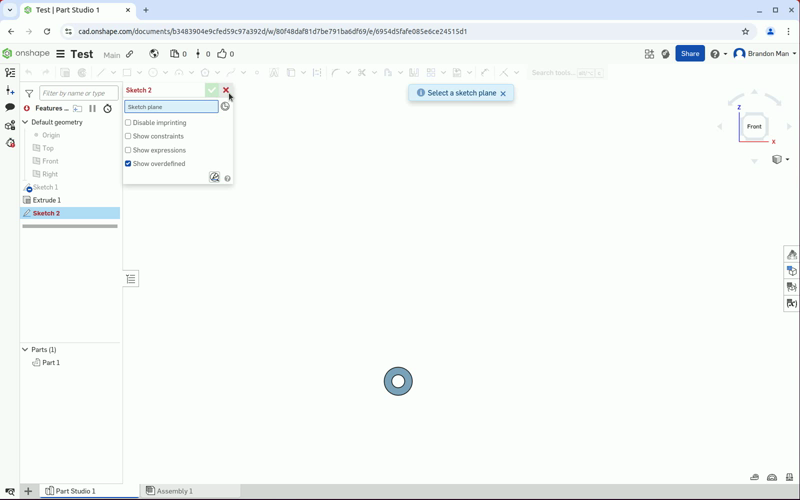
mouse_move(73, 163)
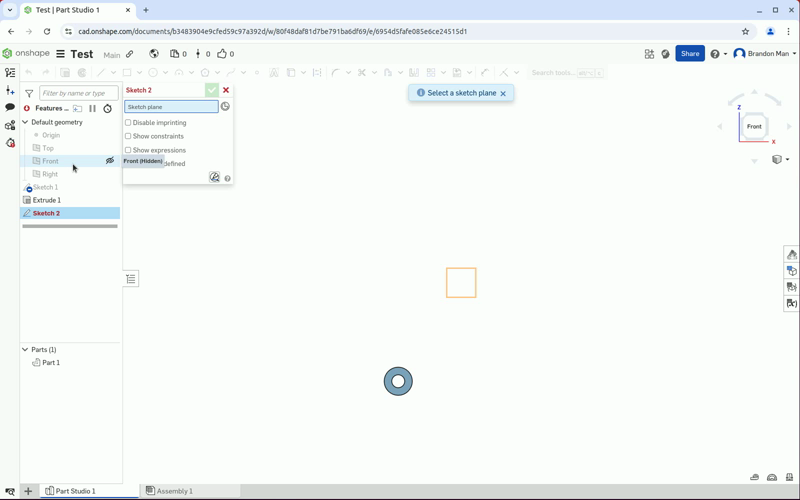
click(73, 163)
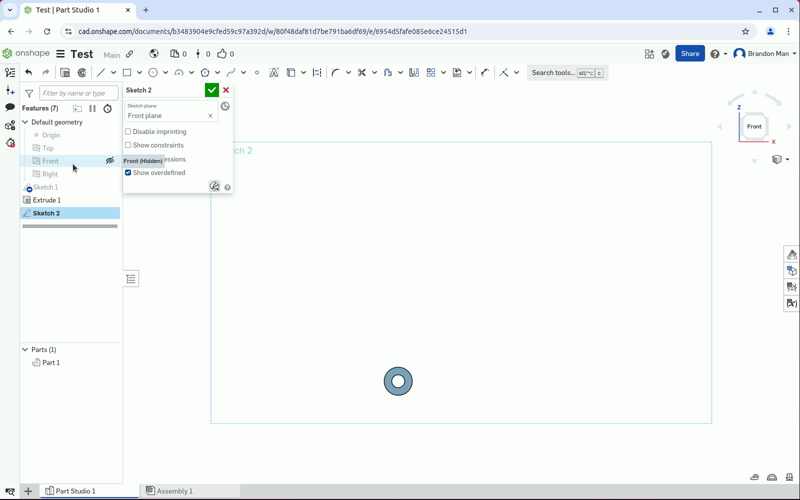
mouse_move(73, 352)
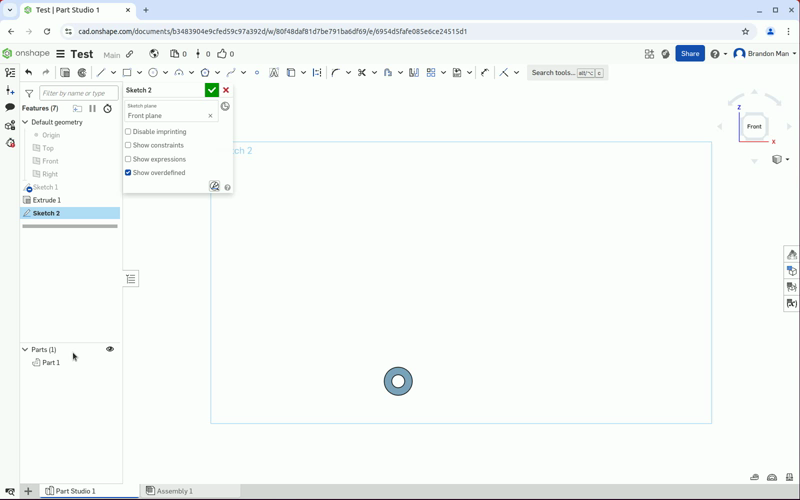
key(y)
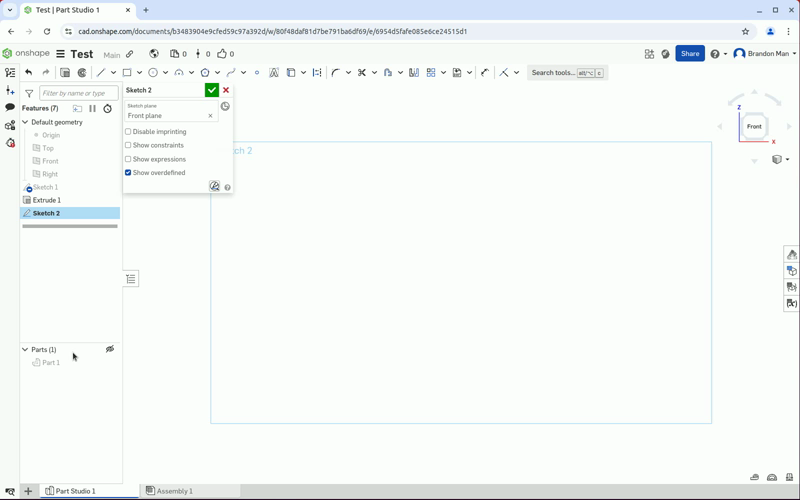
key(c)
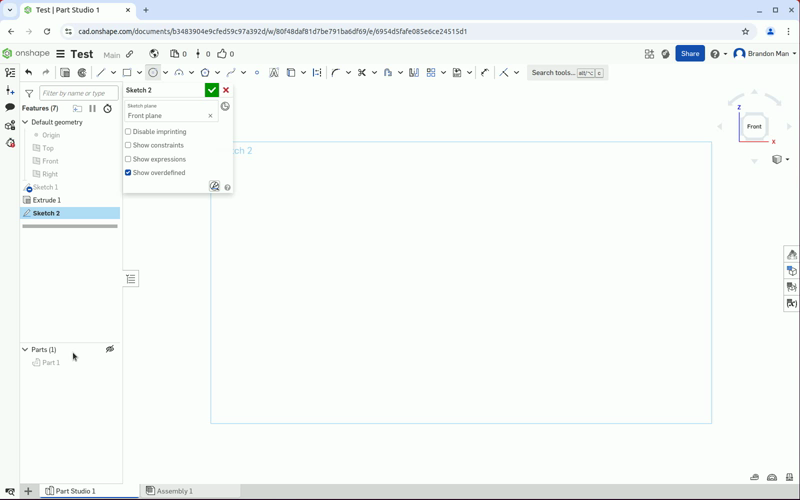
key_down(shift)
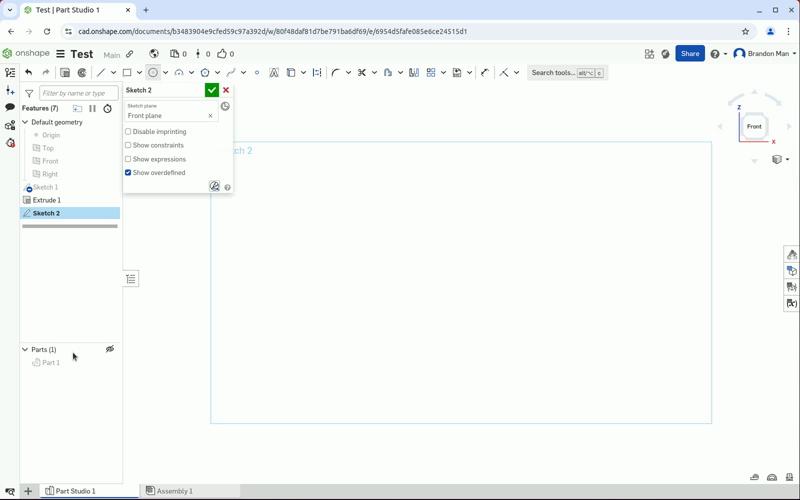
mouse_move(488, 381)
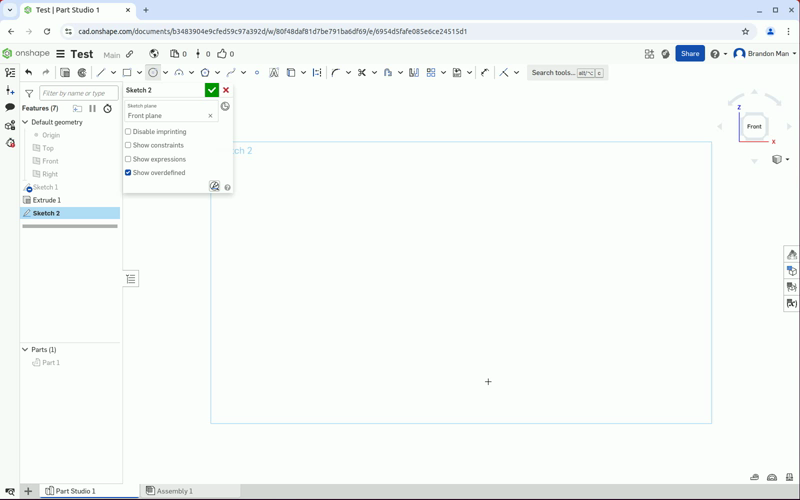
click(488, 381)
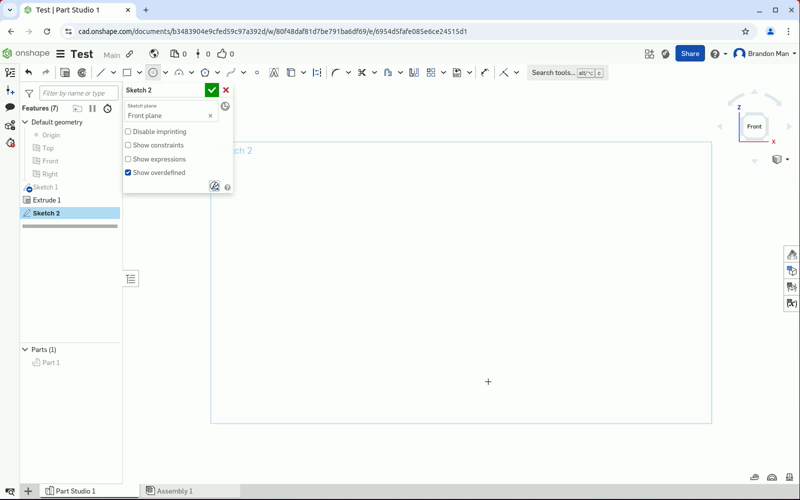
key_up(shift)
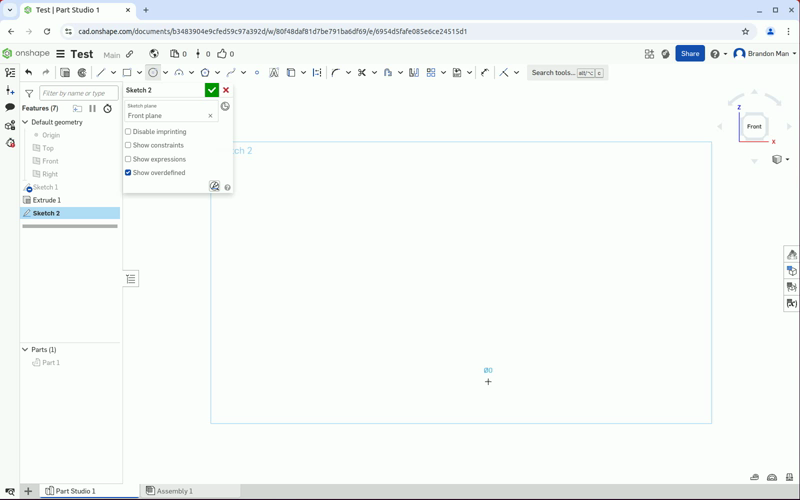
mouse_move(503, 381)
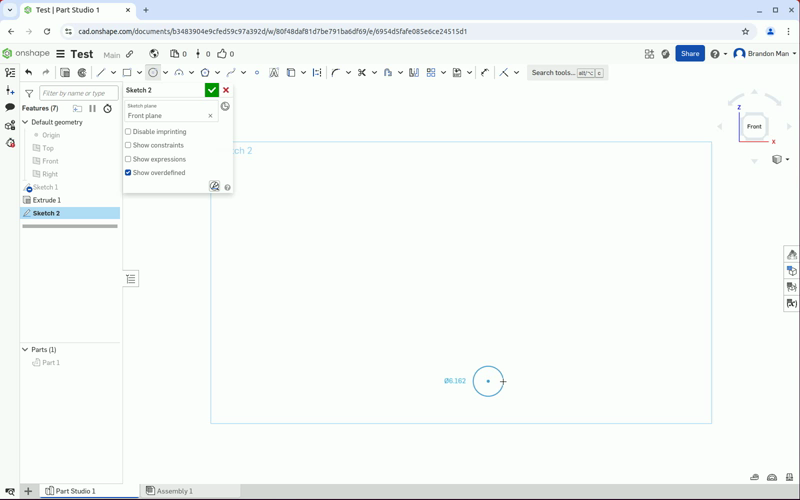
click(503, 381)
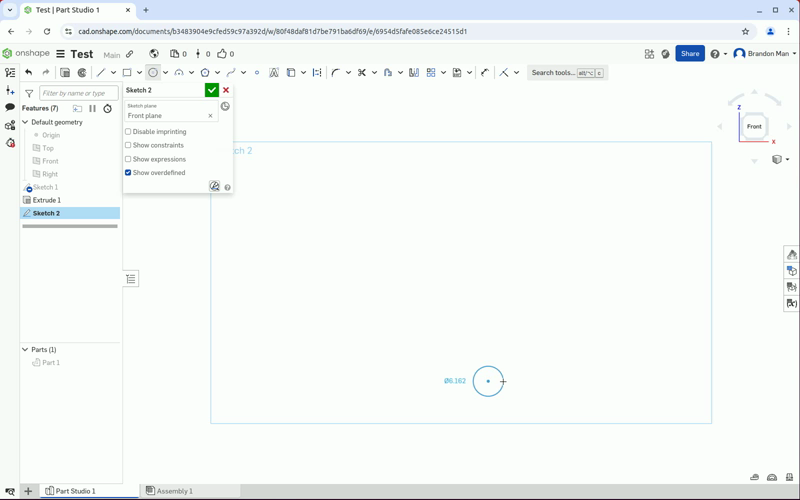
key(esc)
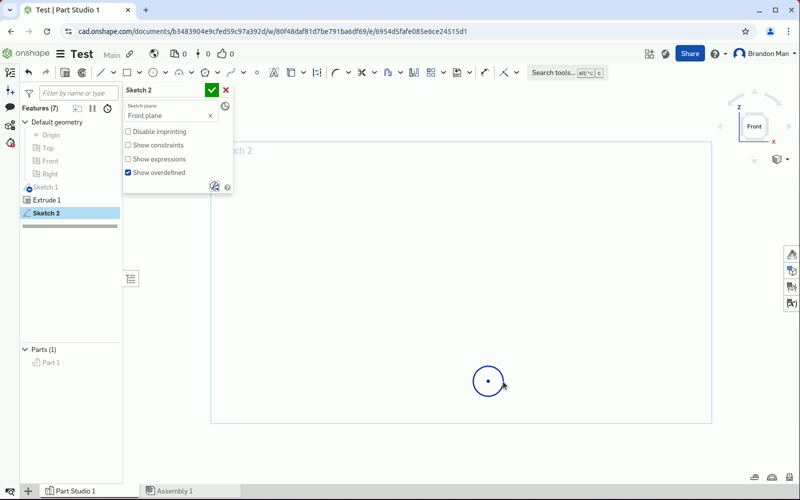
key(c)
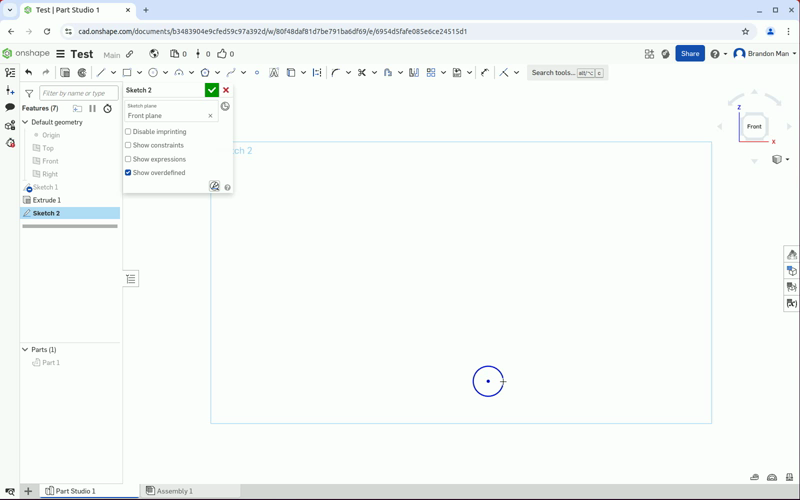
key_down(shift)
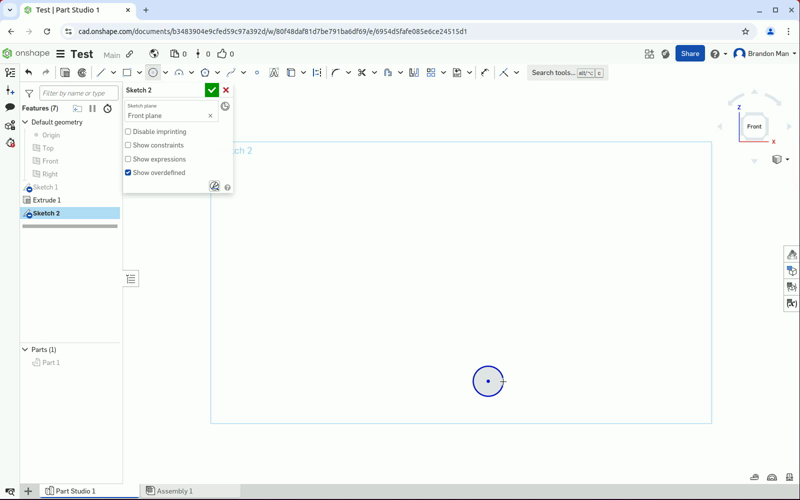
mouse_move(488, 381)
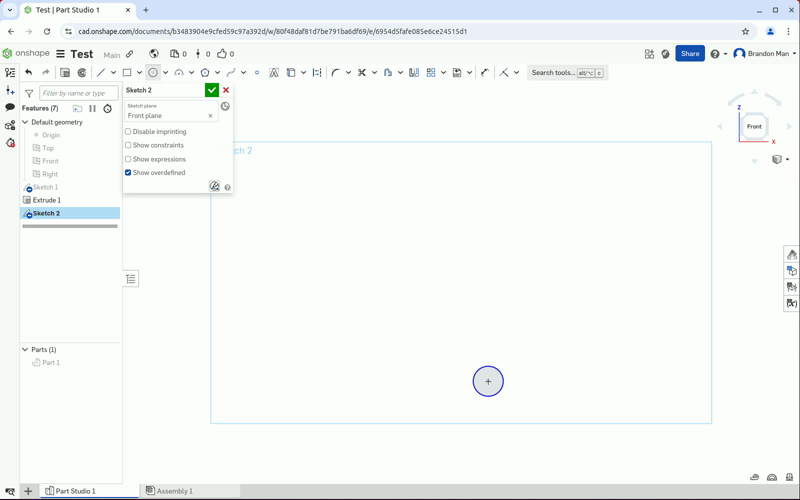
click(488, 381)
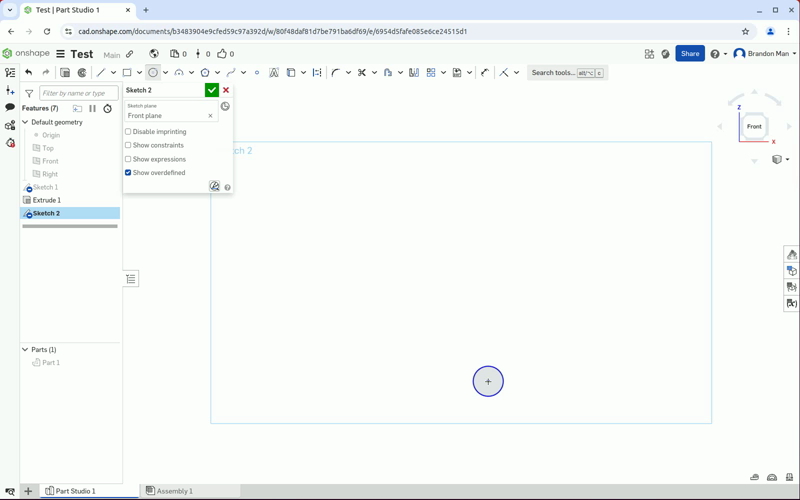
key_up(shift)
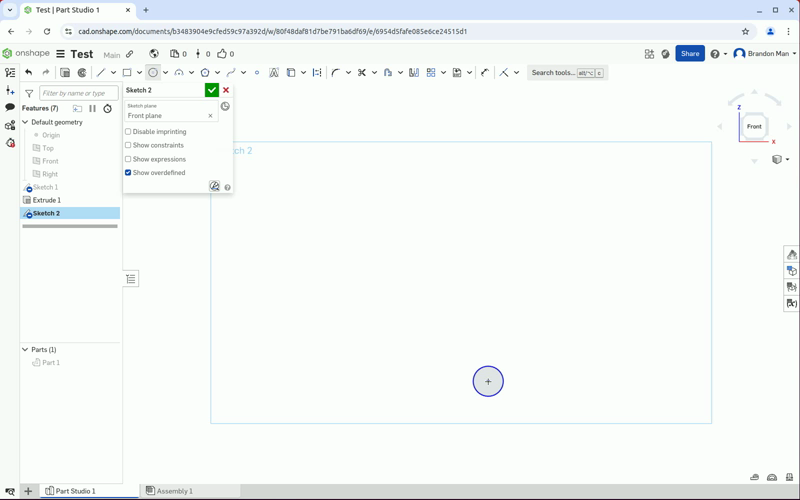
mouse_move(495, 381)
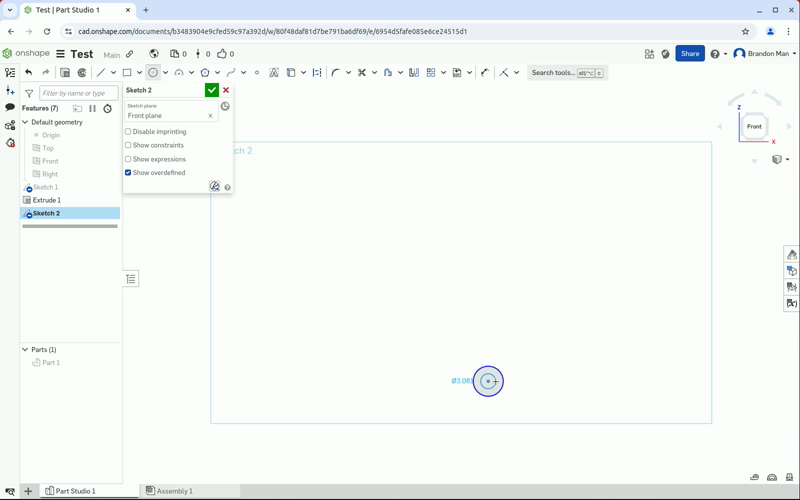
click(495, 381)
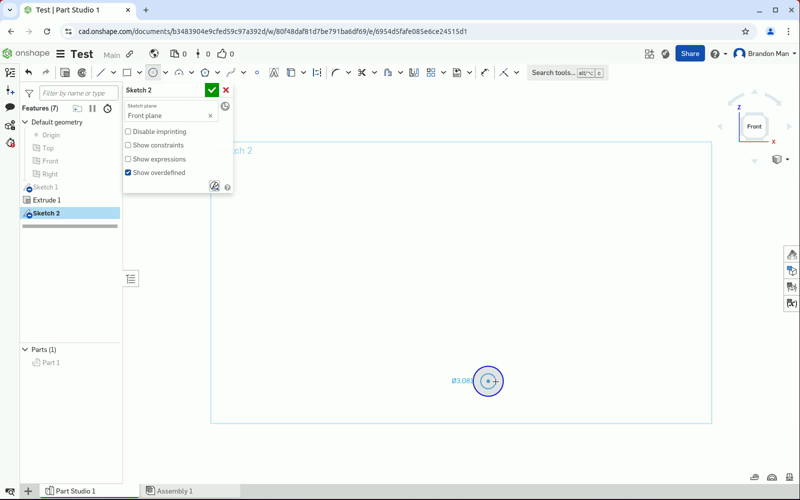
key(esc)
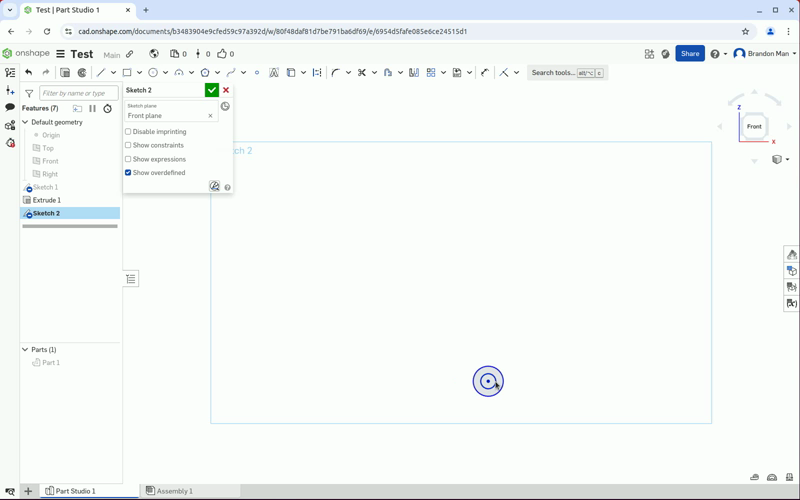
mouse_move(487, 389)
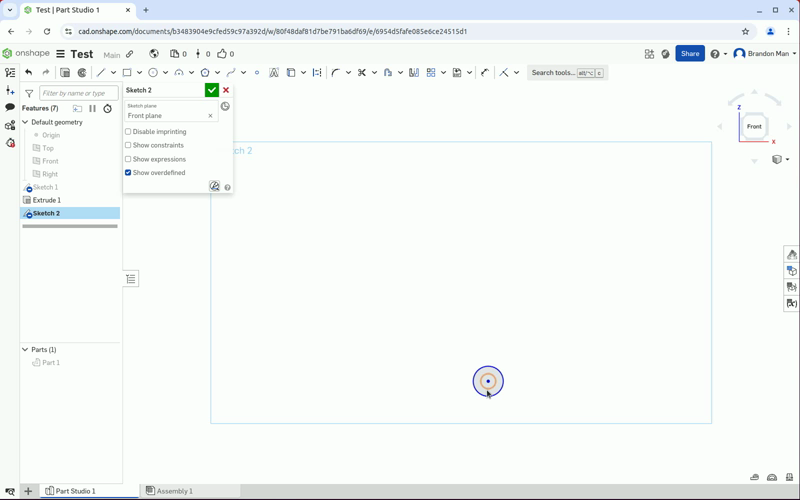
scroll(6)
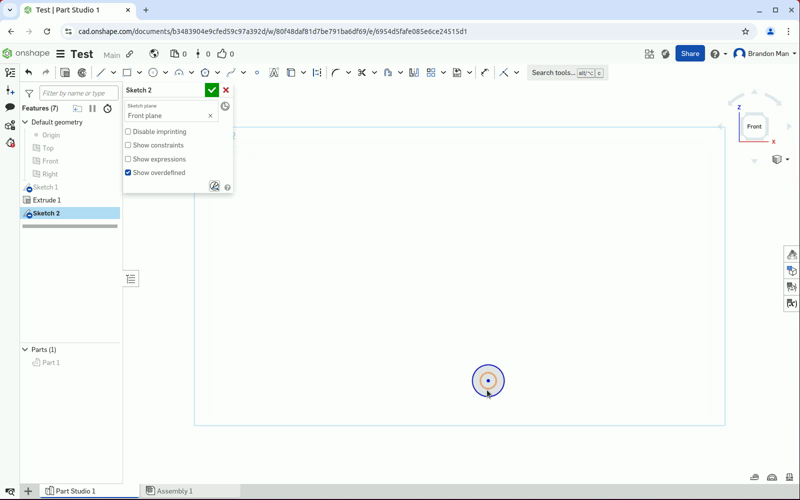
scroll(6)
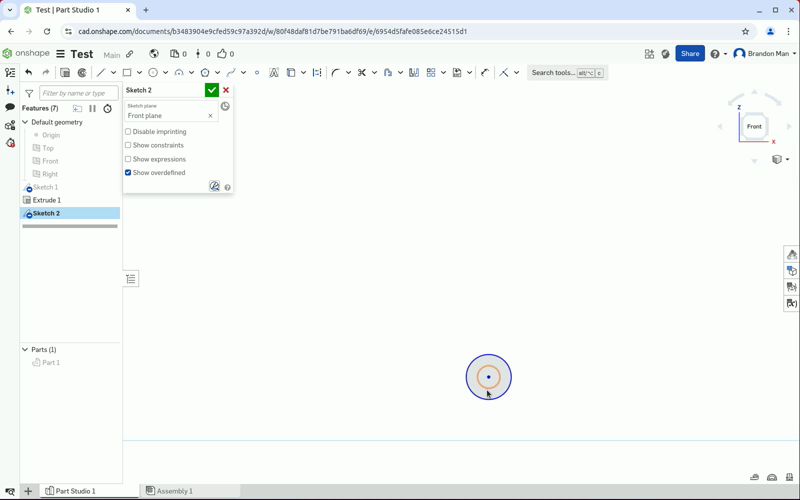
scroll(6)
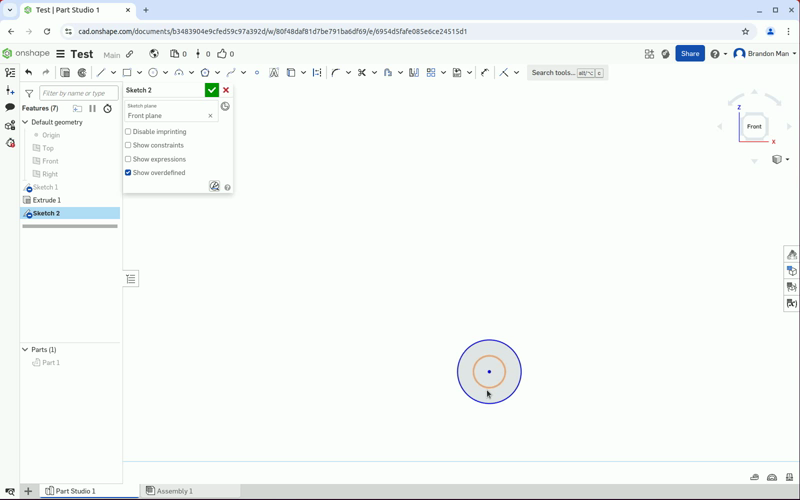
scroll(6)
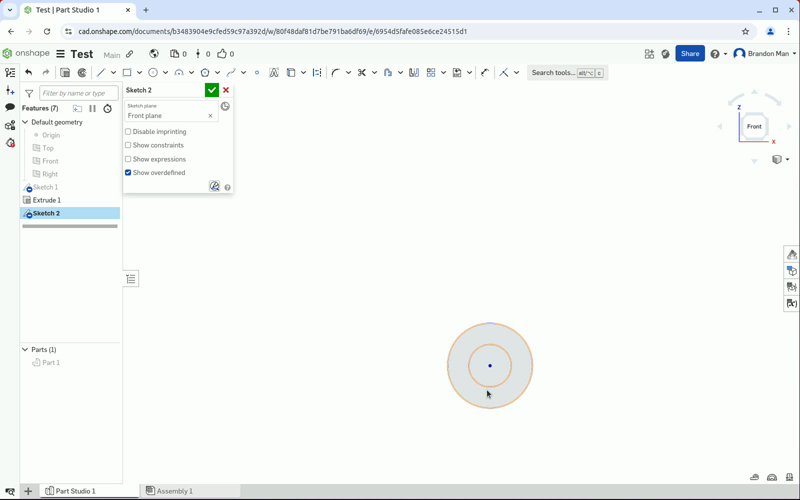
scroll(6)
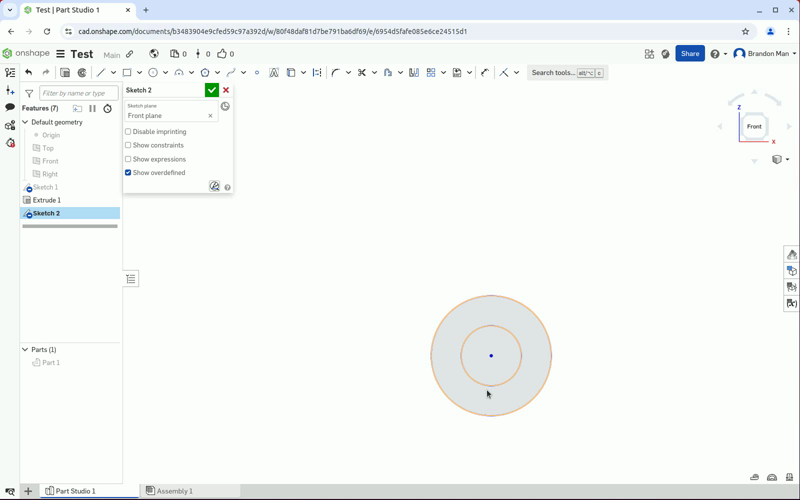
scroll(6)
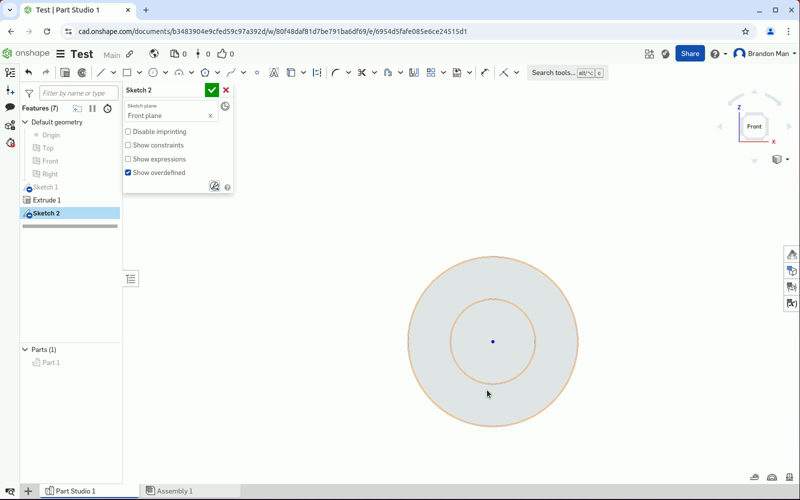
scroll(6)
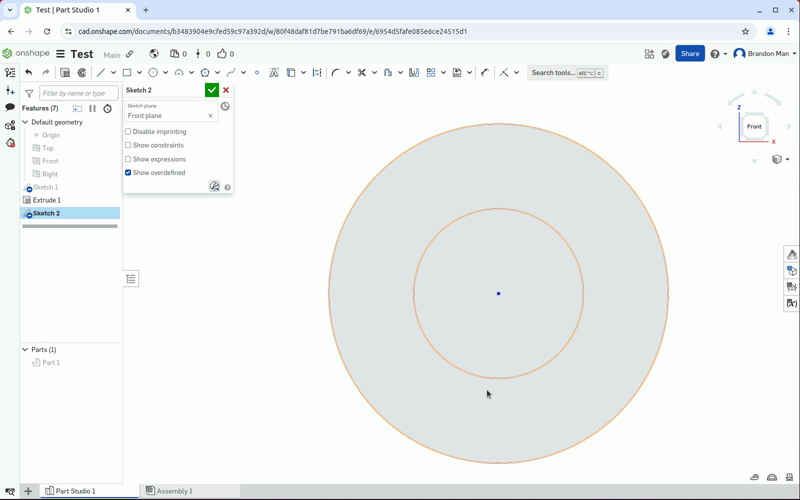
click(487, 389)
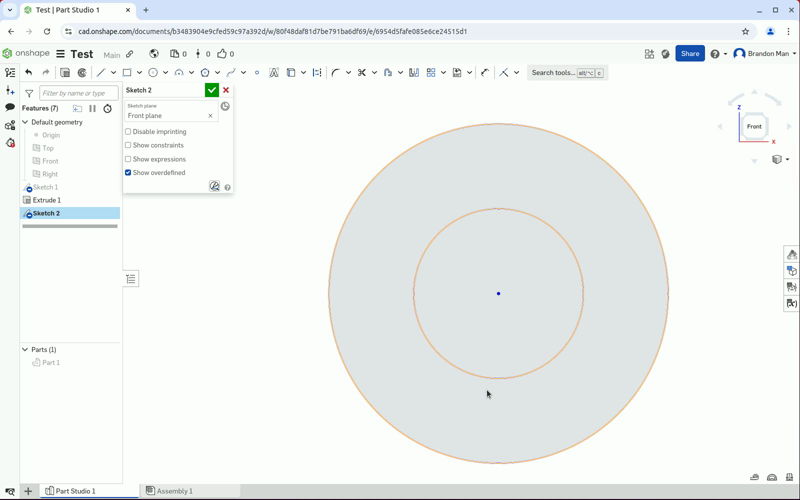
scroll(-6)
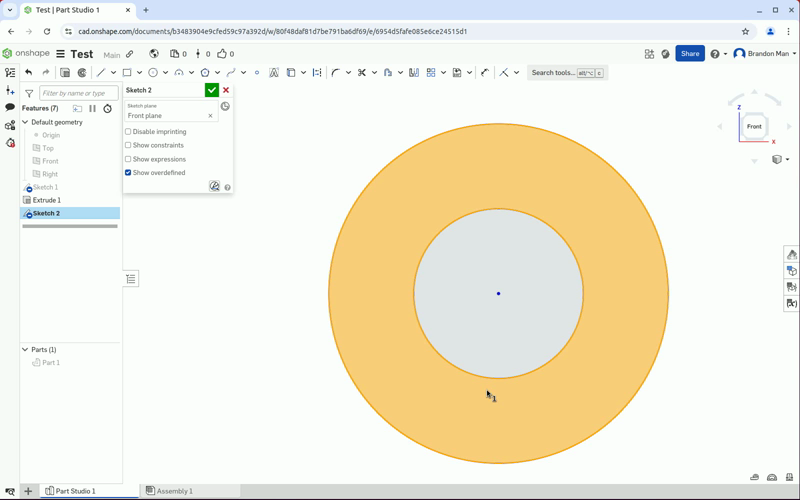
scroll(-6)
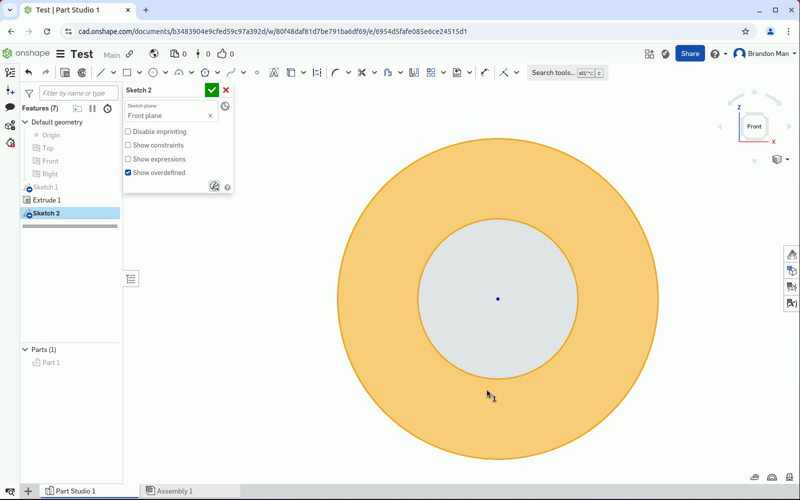
scroll(-6)
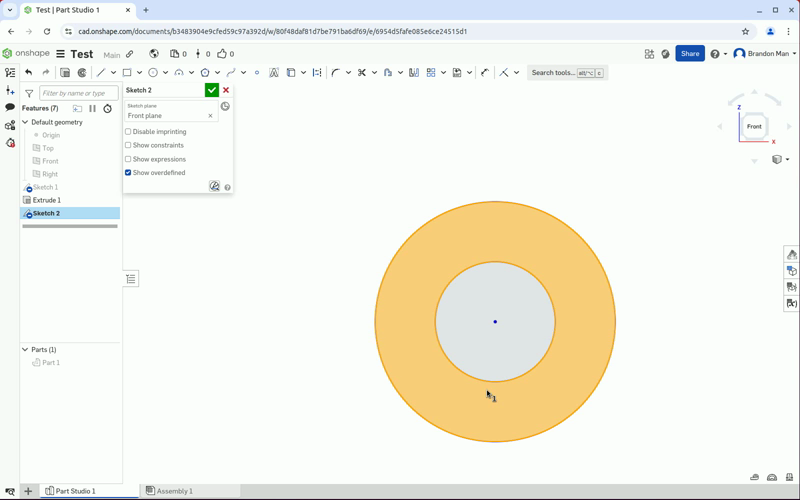
scroll(-6)
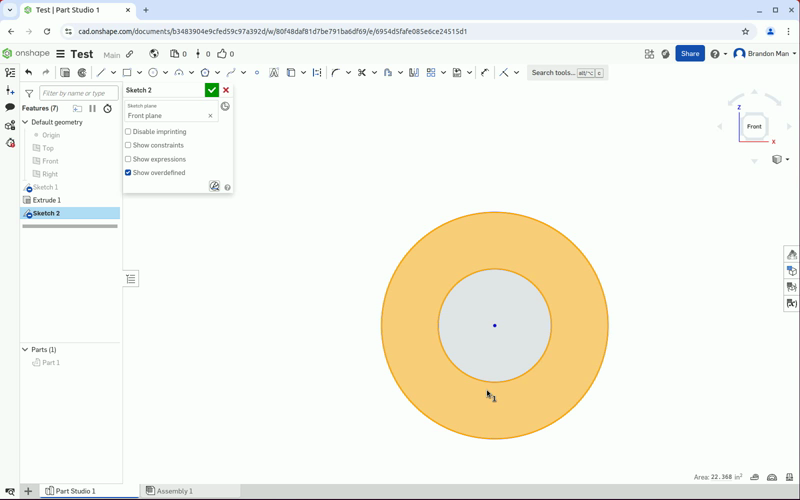
scroll(-6)
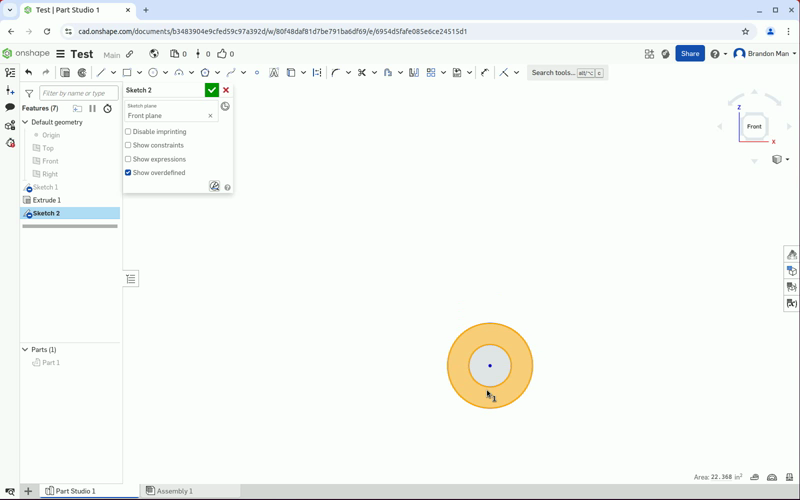
scroll(-6)
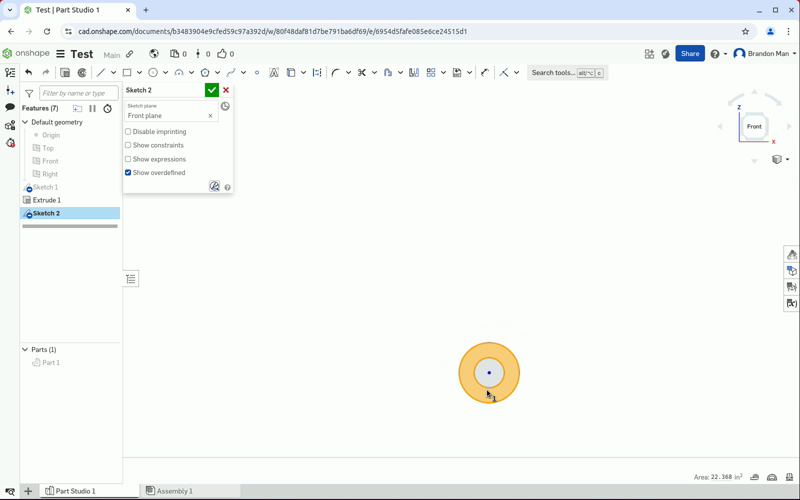
scroll(-6)
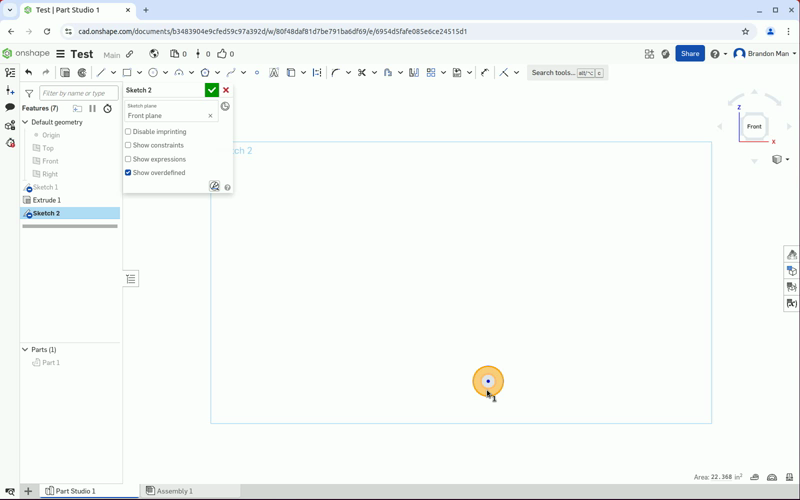
mouse_move(73, 352)
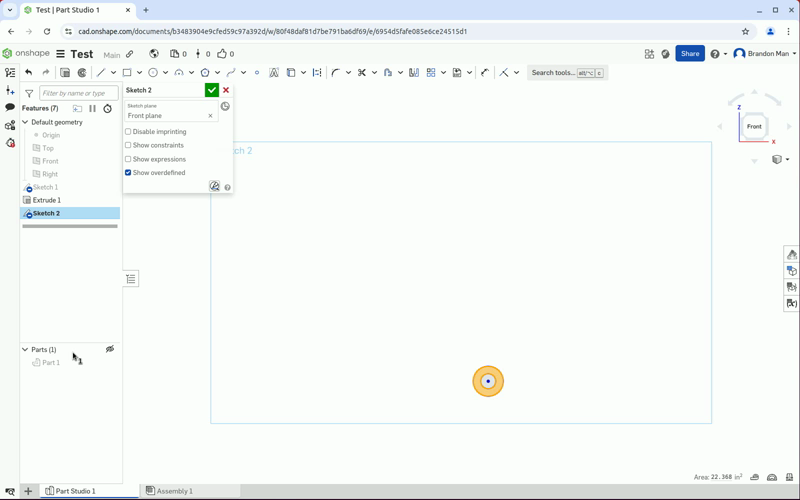
key(shift+y)
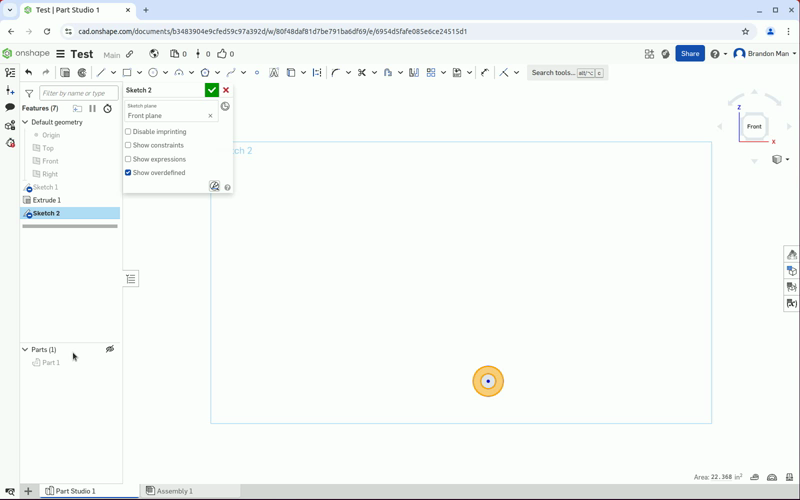
key(shift+e)
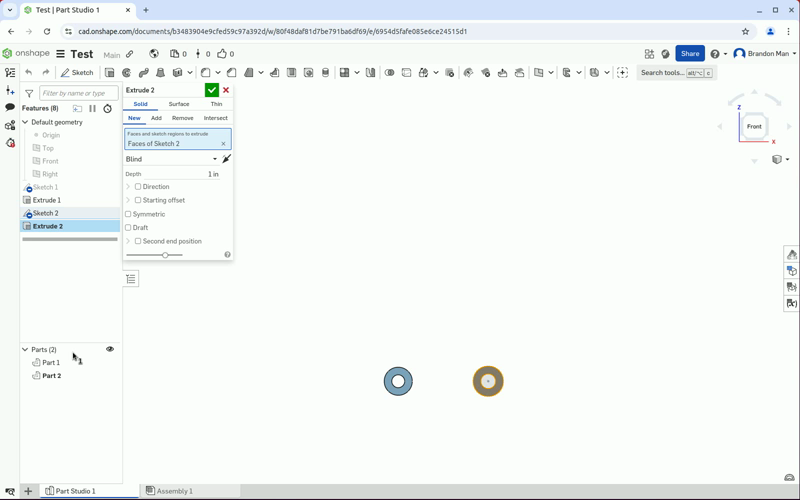
mouse_move(143, 106)
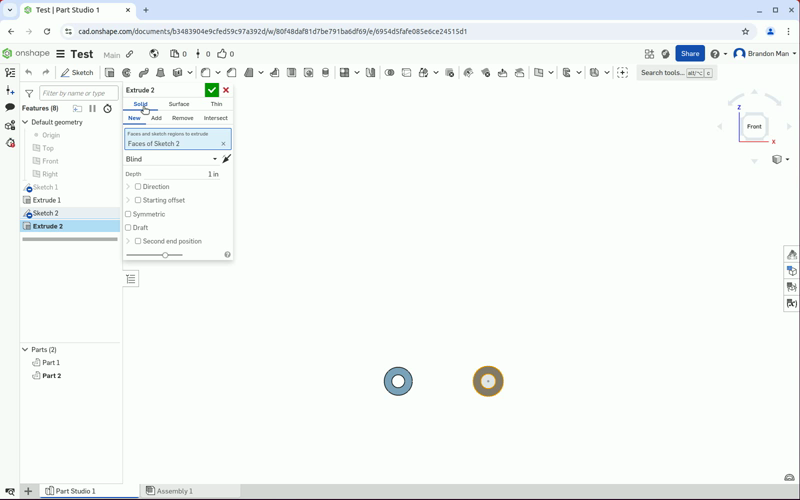
click(143, 106)
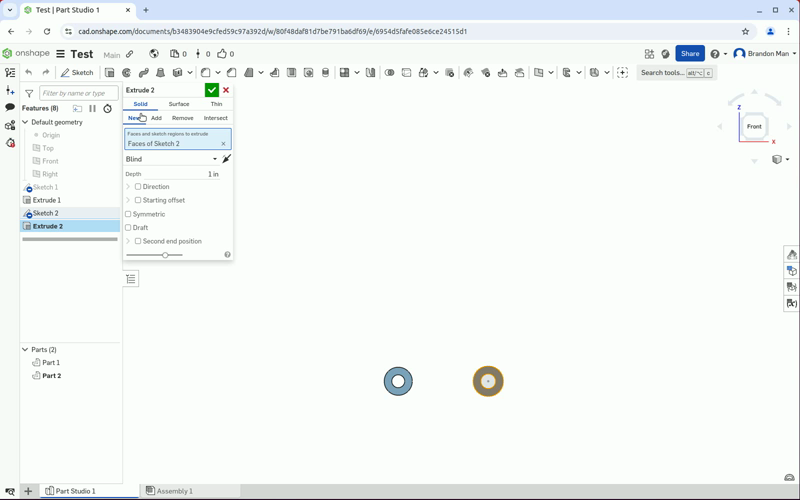
mouse_move(137, 120)
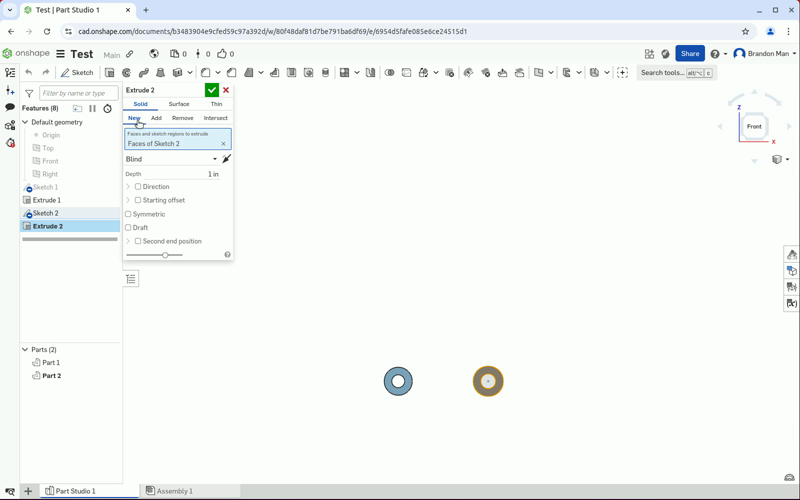
click(137, 120)
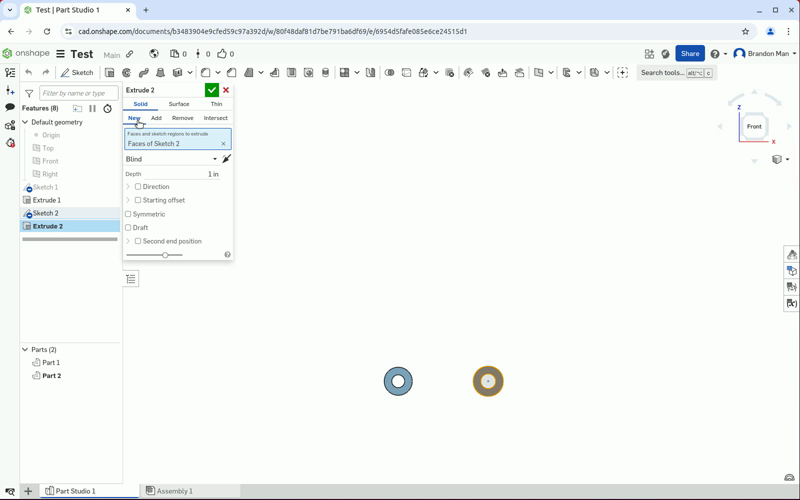
key(tab, 4)
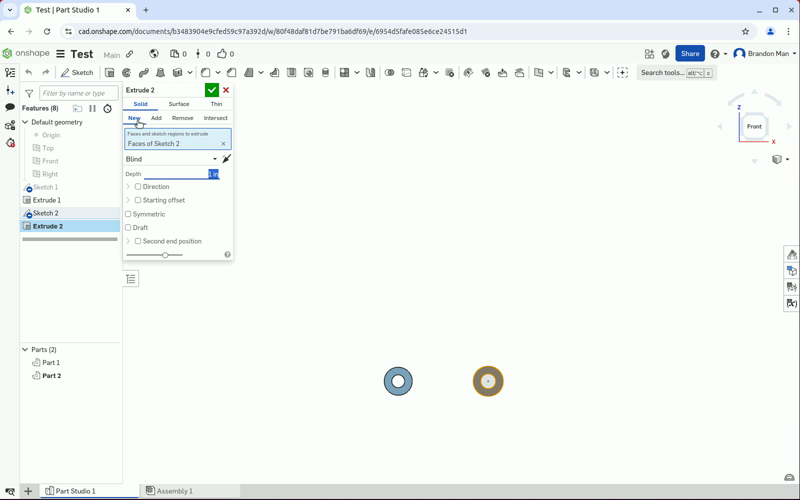
text(4.574)
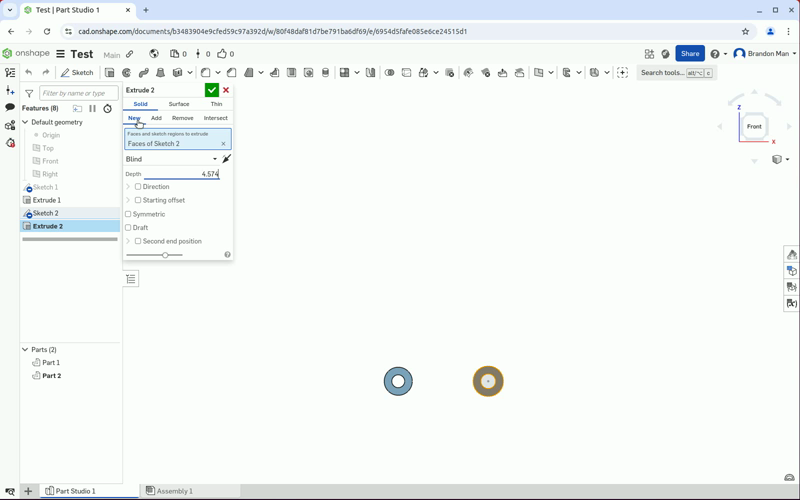
key(enter)
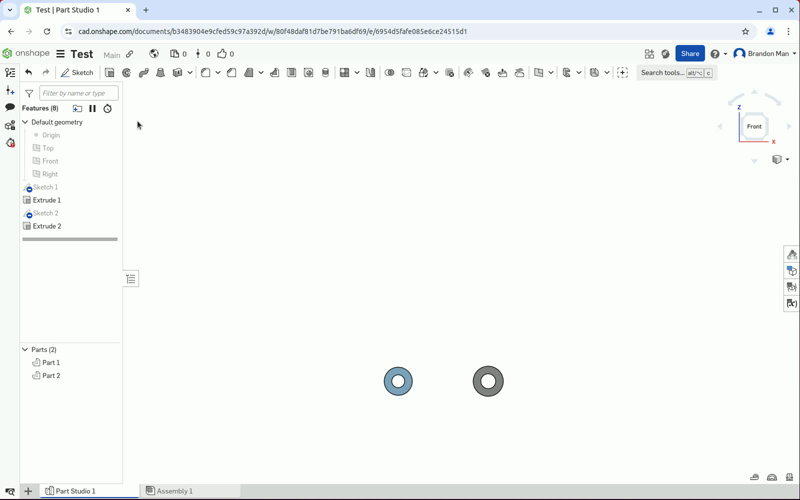
key(shift+h)
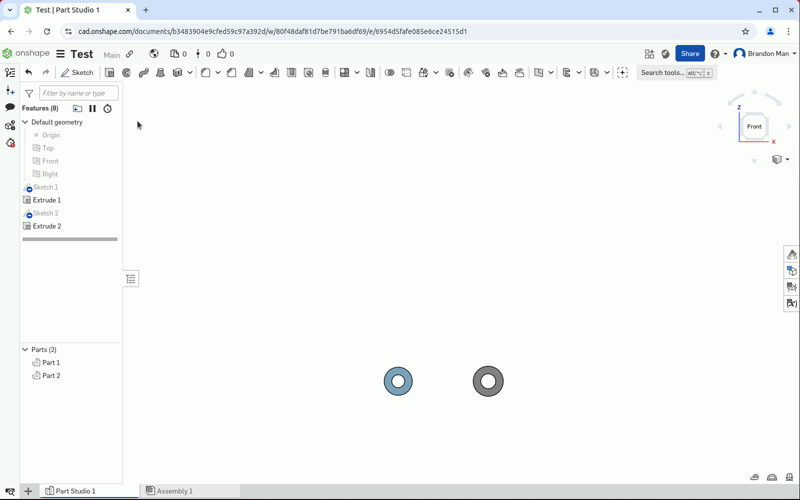
key(shift+h)
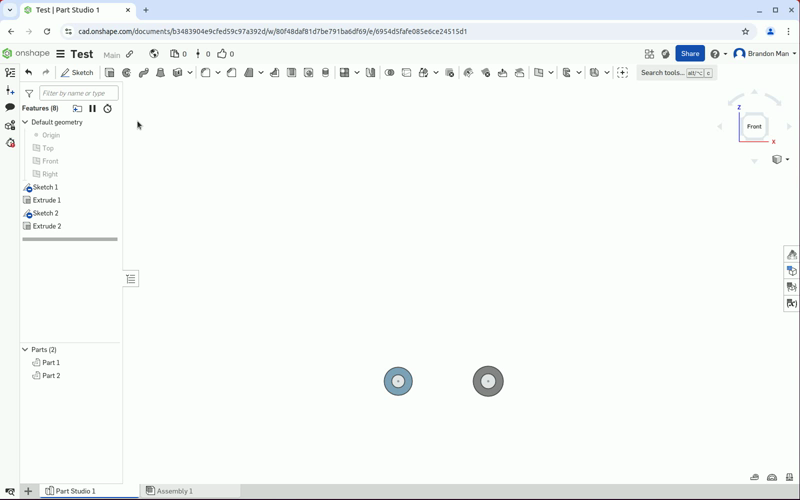
key(shift+7)
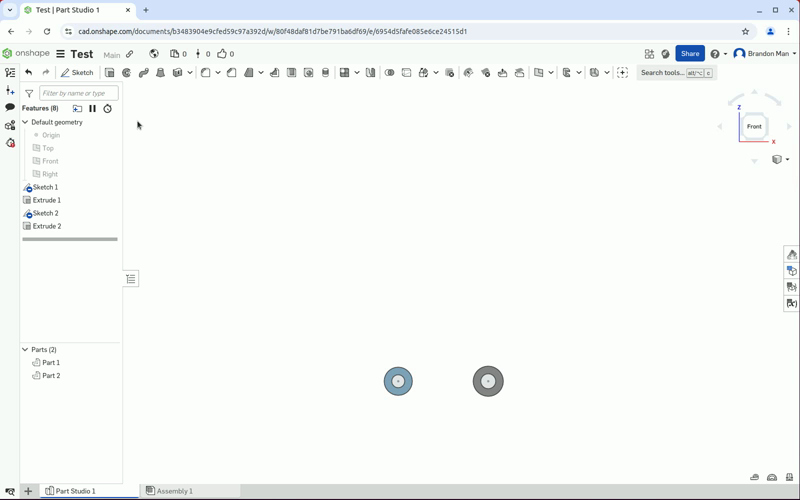
key(left, 2)
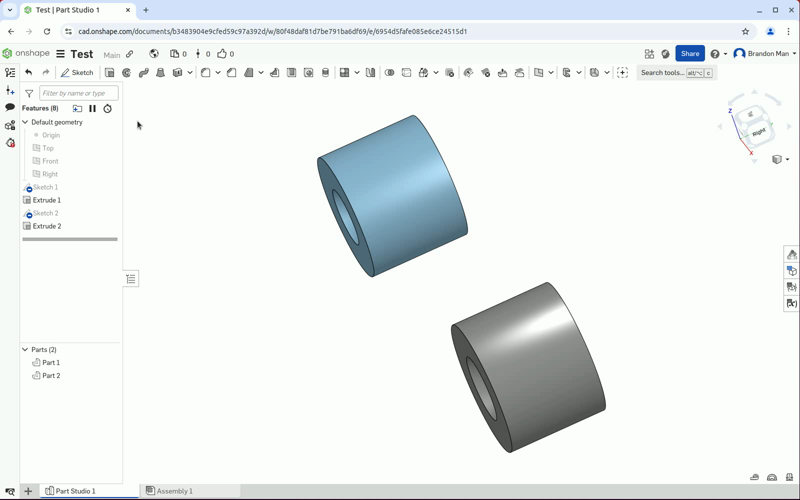
key(down, 2)
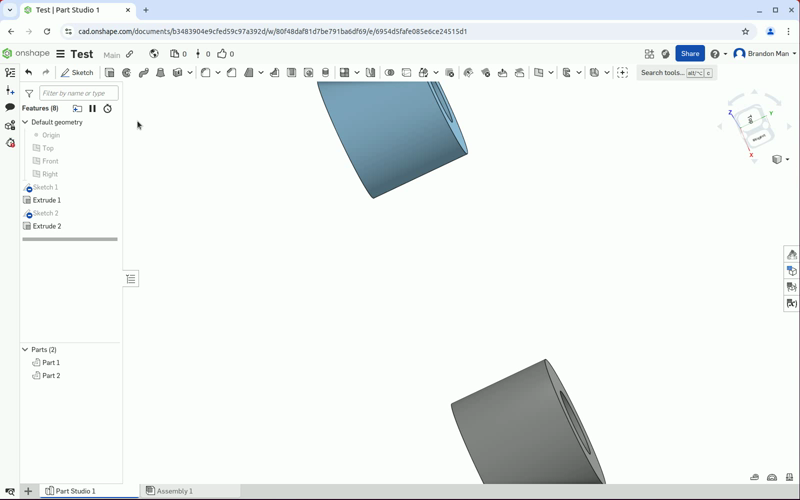
key(up, 2)
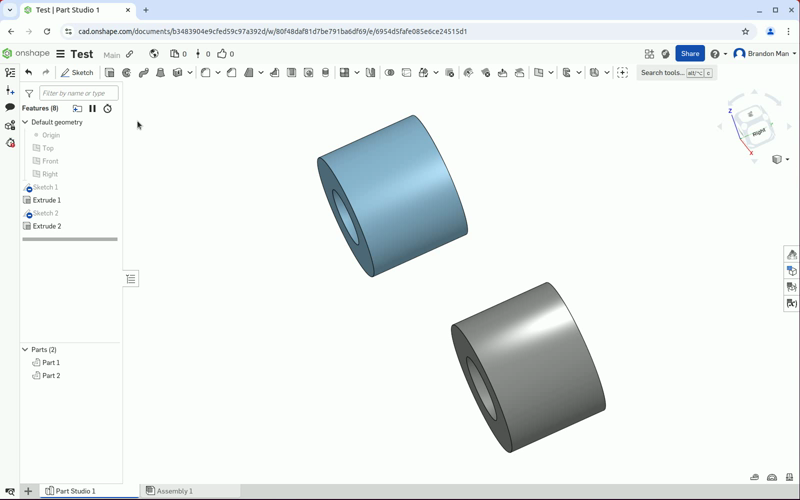
key(right, 2)
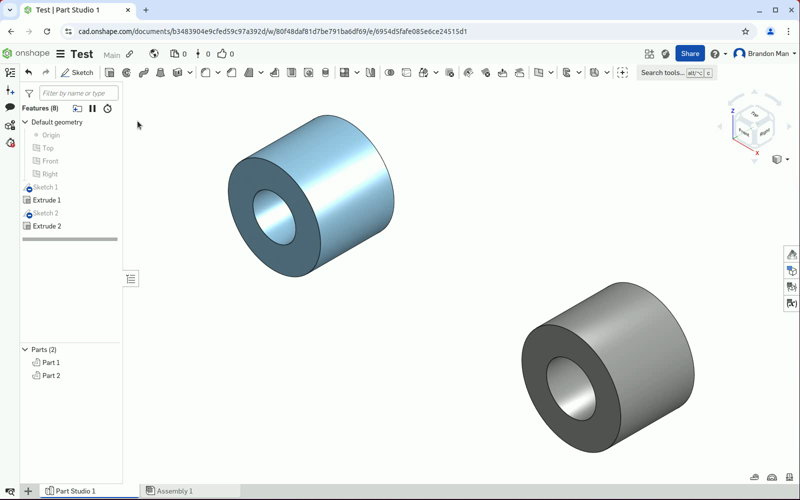
mouse_move(73, 189)
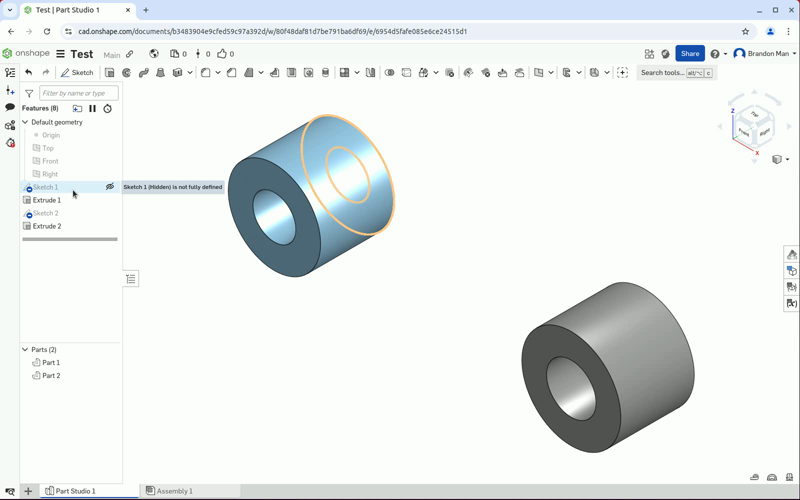
click(73, 189)